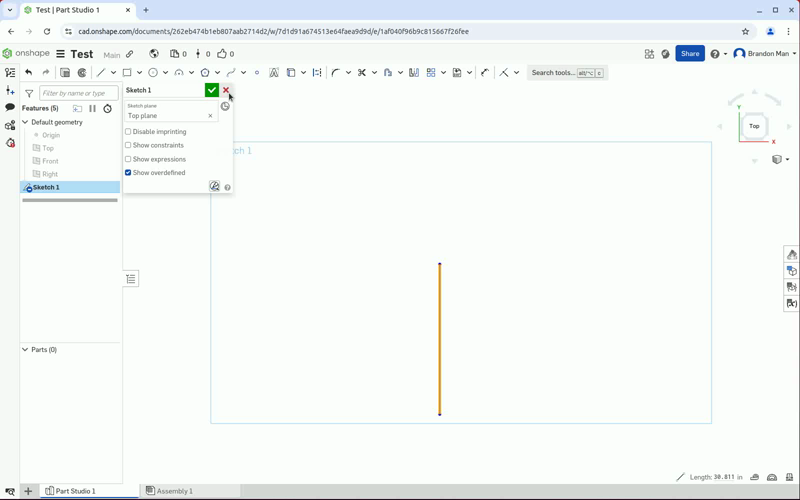
key(shift+h)
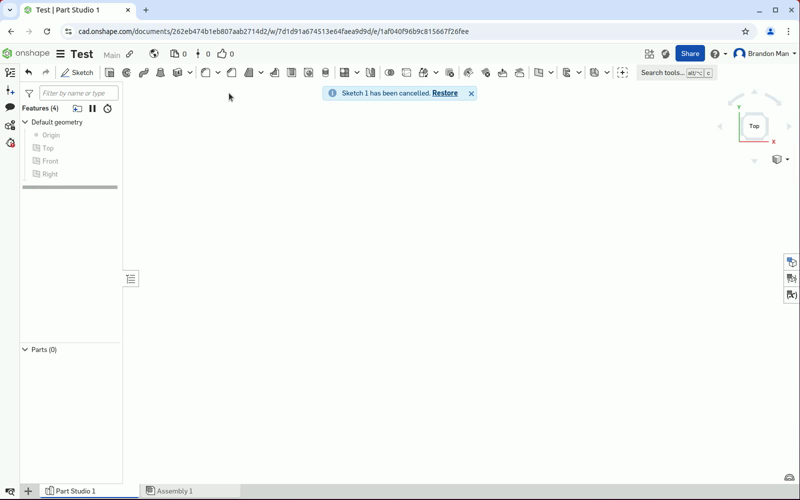
mouse_move(73, 352)
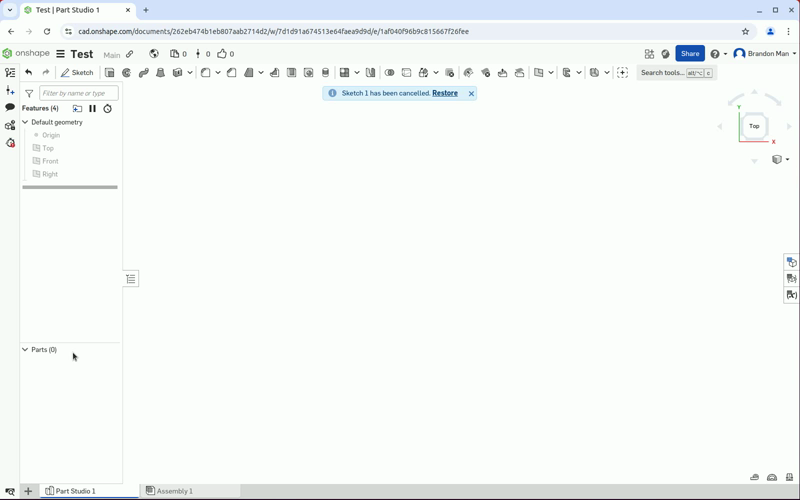
key(y)
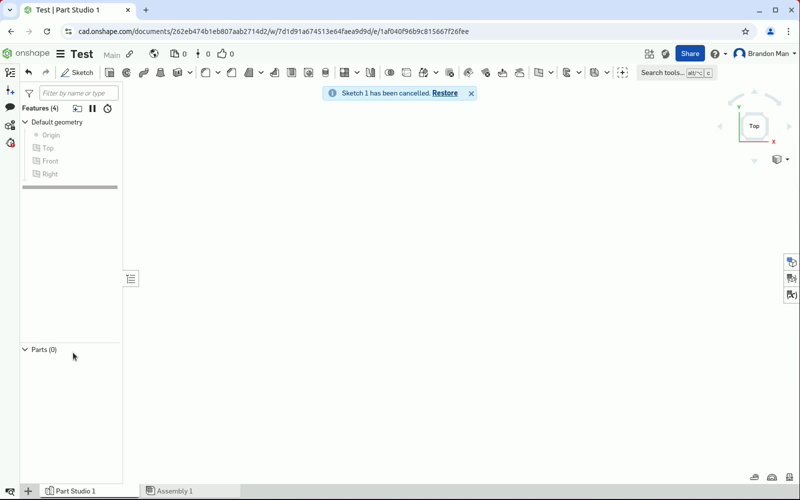
key(shift+p)
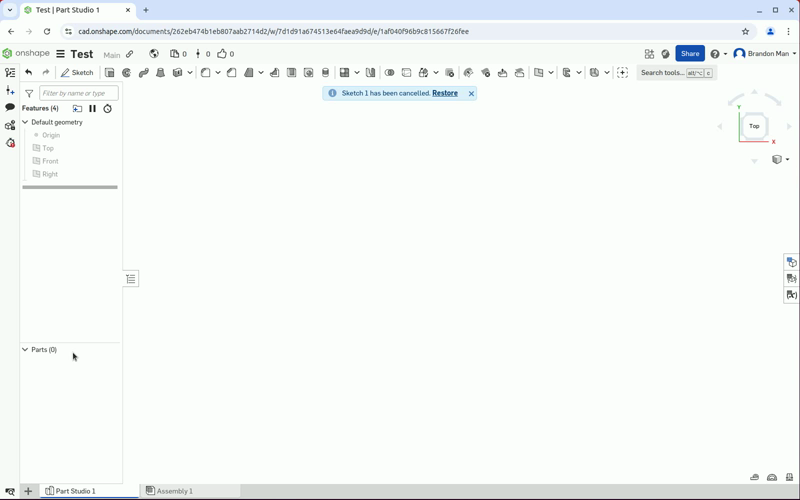
key(space)
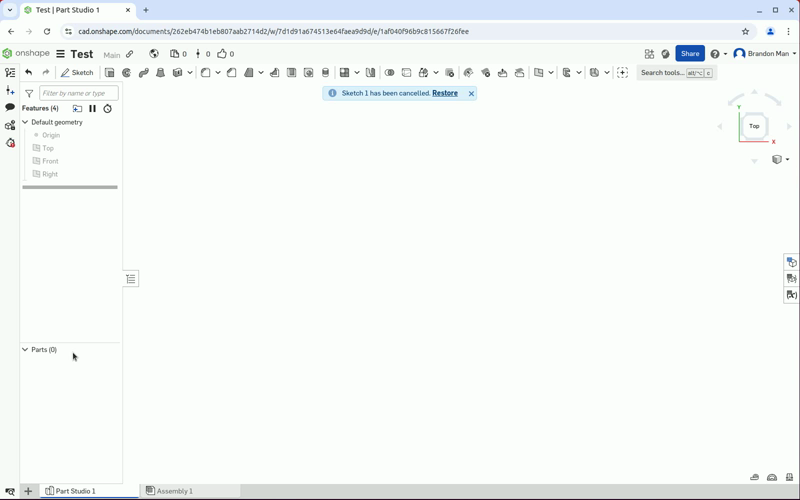
key_down(shift)
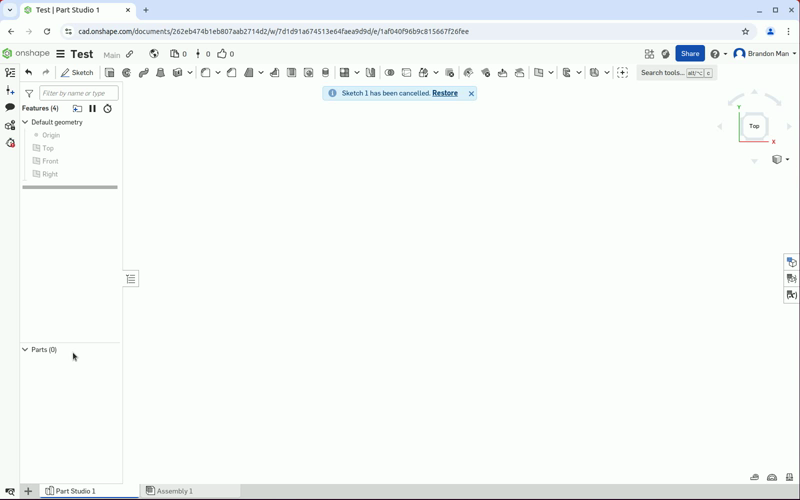
key(up)
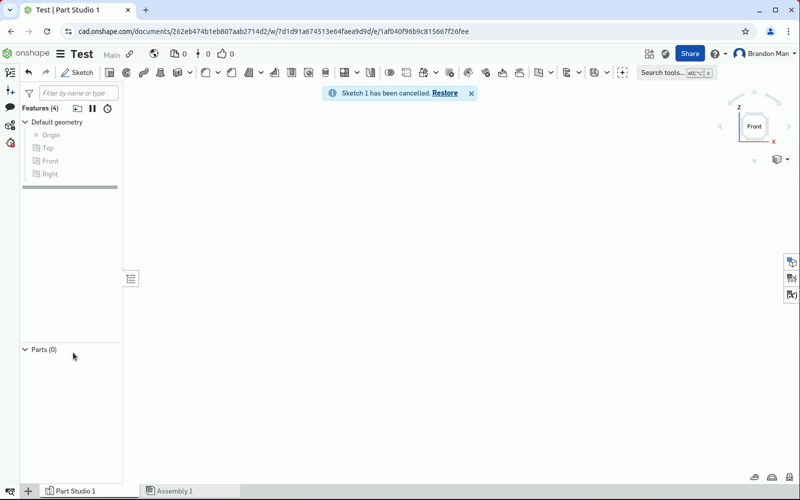
key_up(shift)
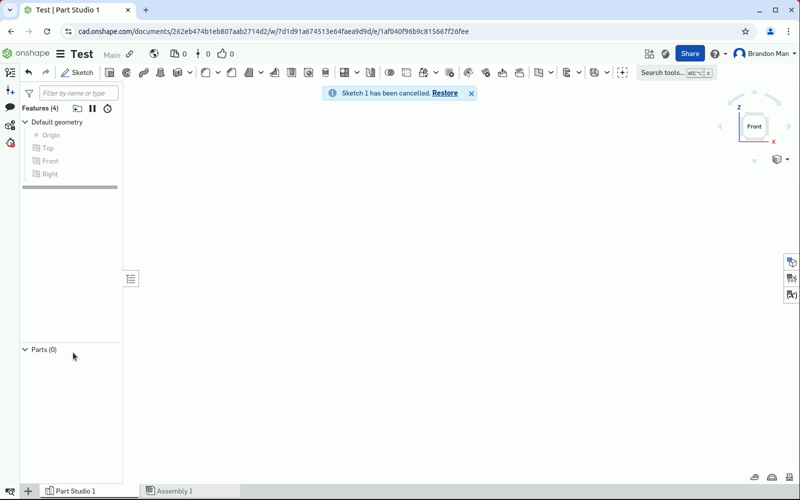
mouse_move(73, 352)
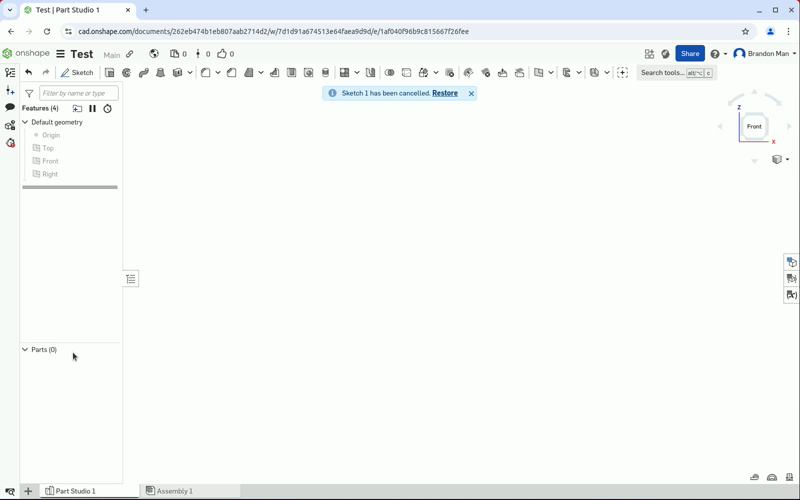
key(shift+y)
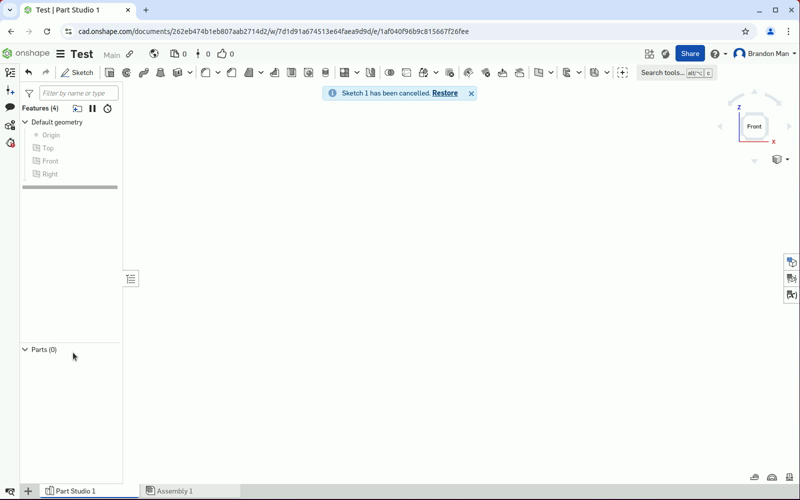
key(shift+s)
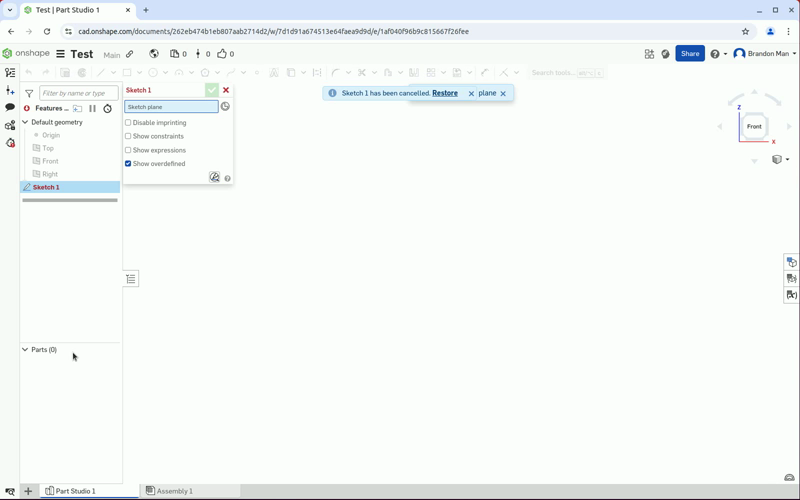
mouse_move(73, 163)
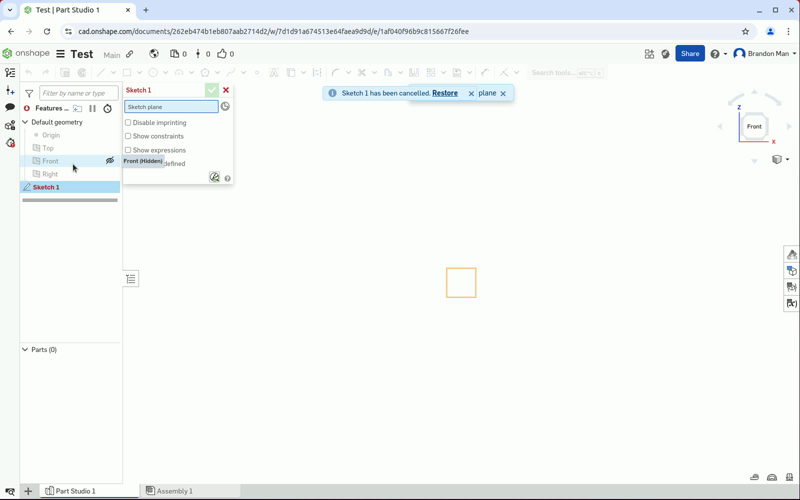
click(73, 163)
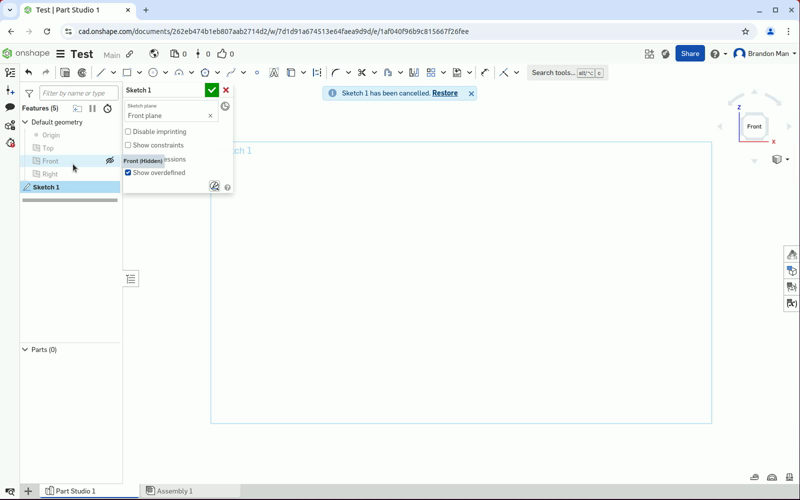
mouse_move(73, 352)
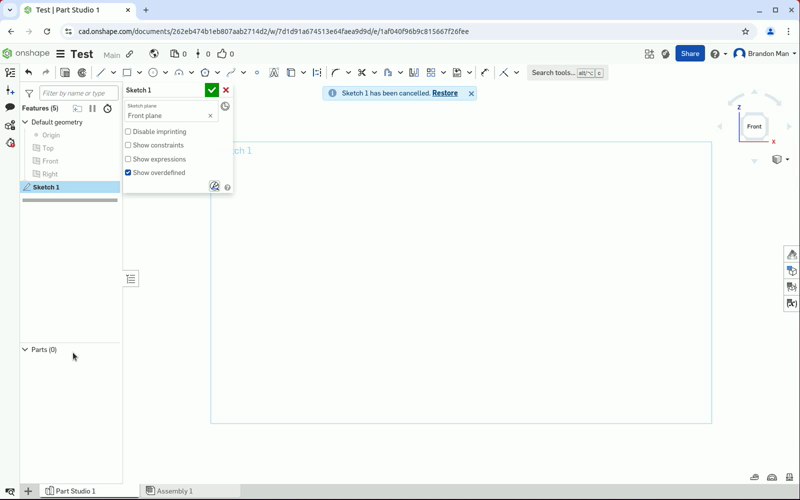
key(y)
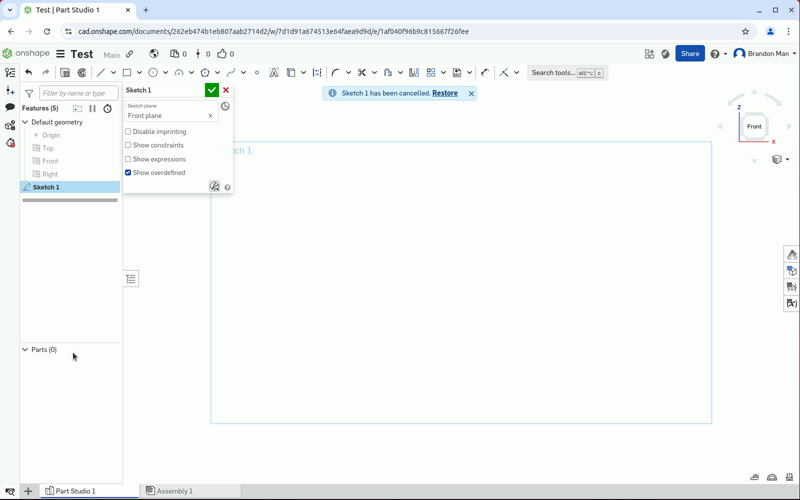
key(l)
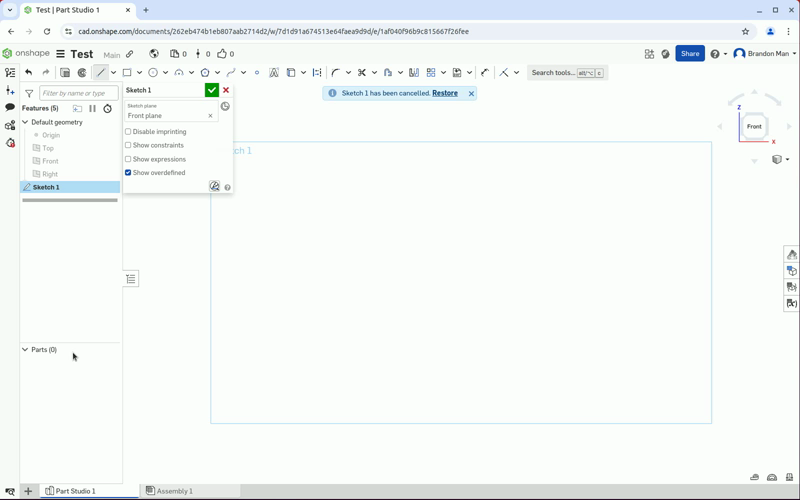
key_down(shift)
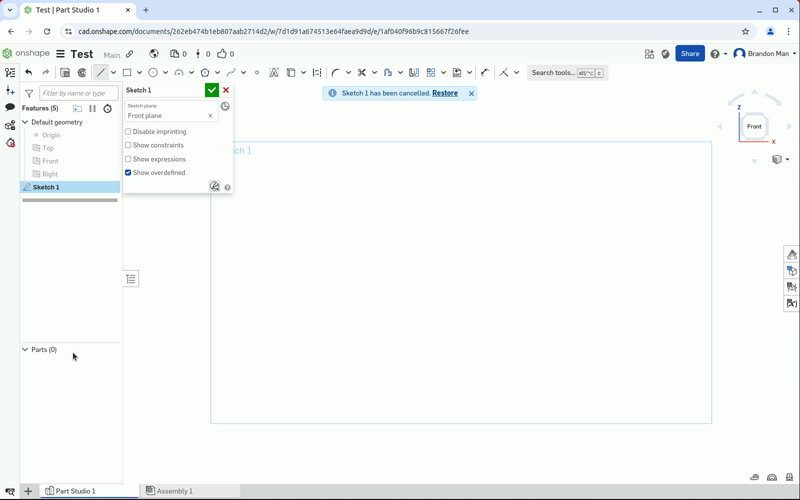
mouse_move(348, 282)
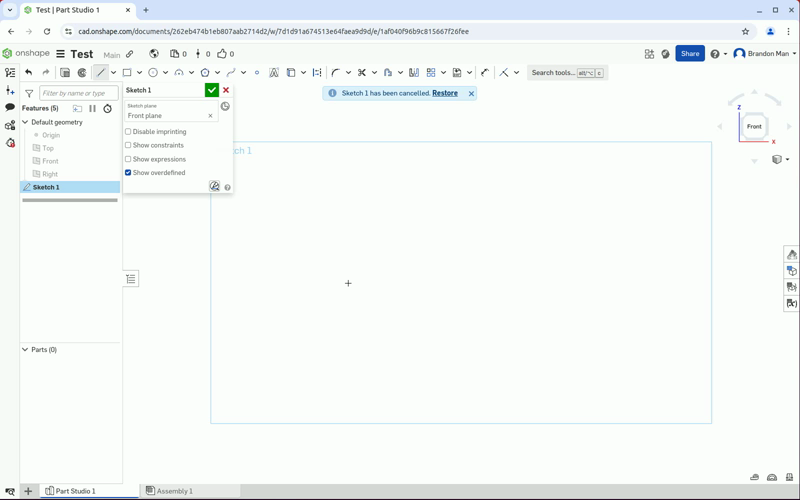
click(348, 282)
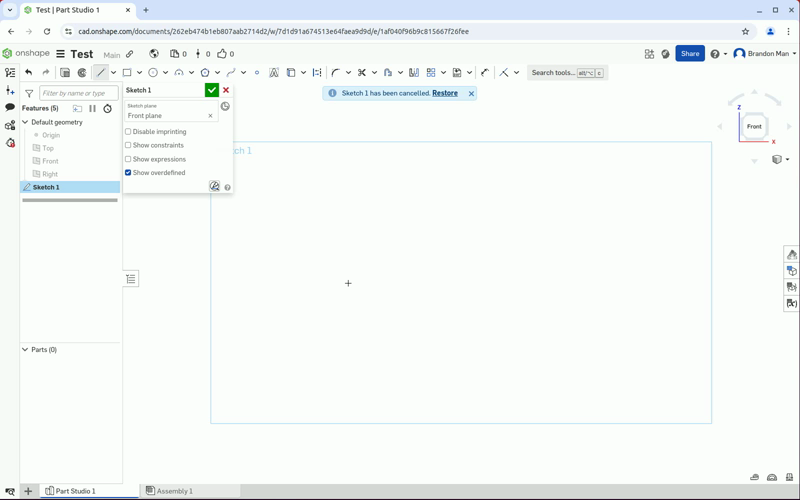
key_up(shift)
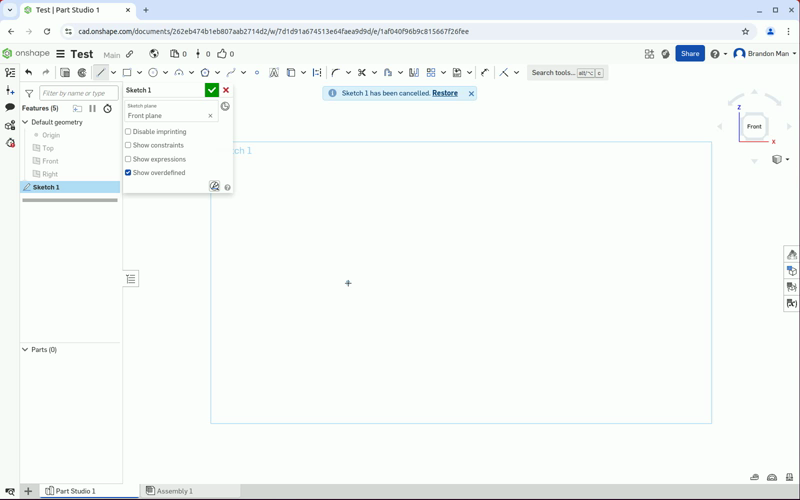
key_down(shift)
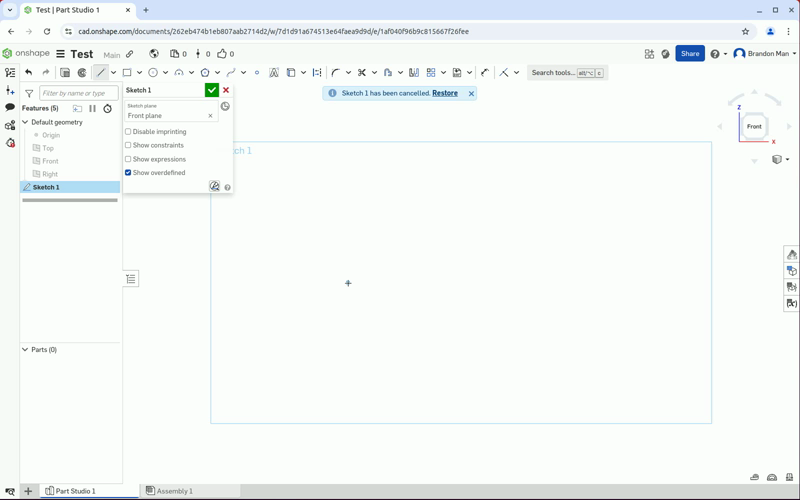
mouse_move(420, 282)
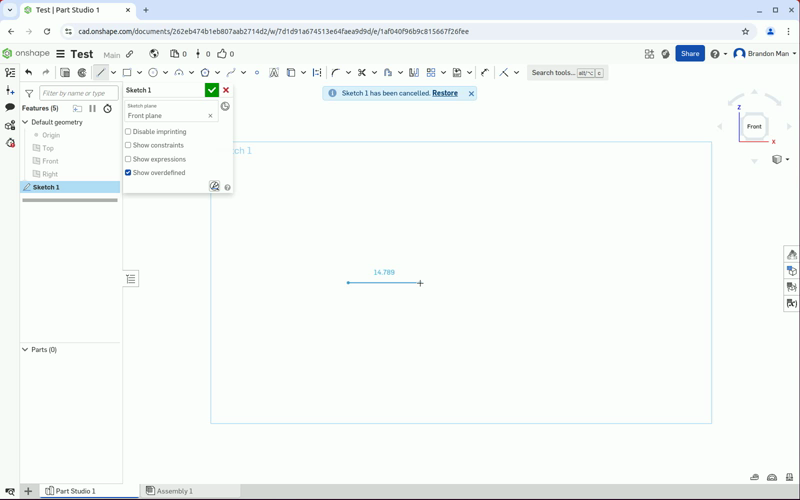
click(420, 282)
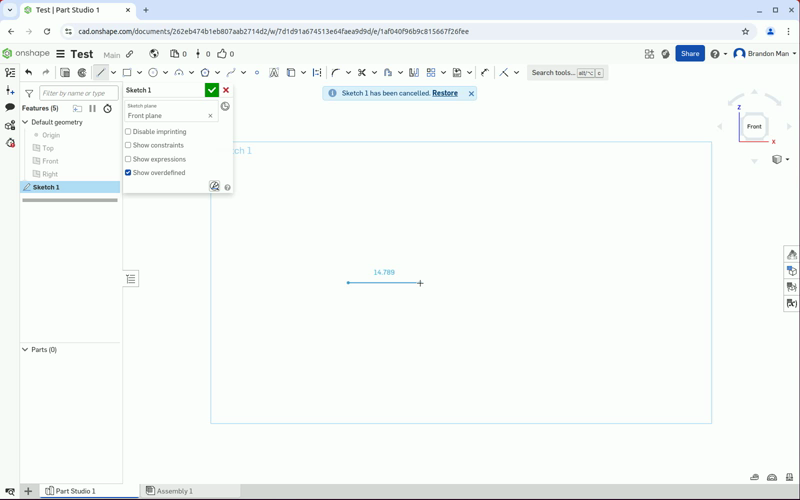
key_up(shift)
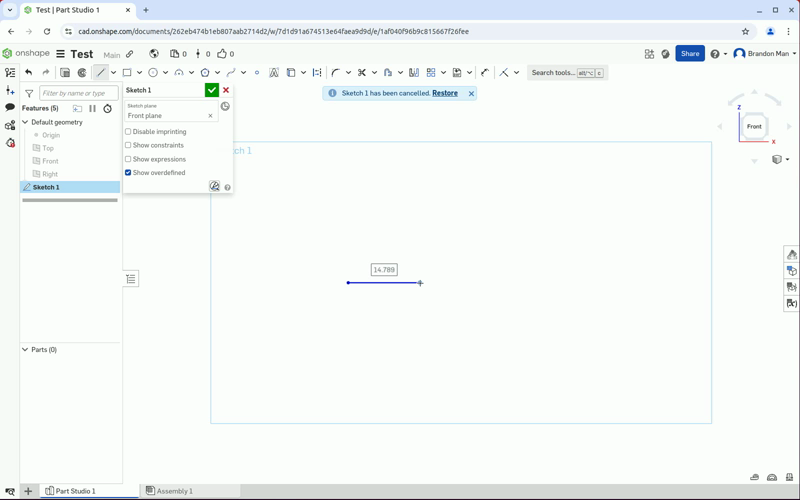
key_down(shift)
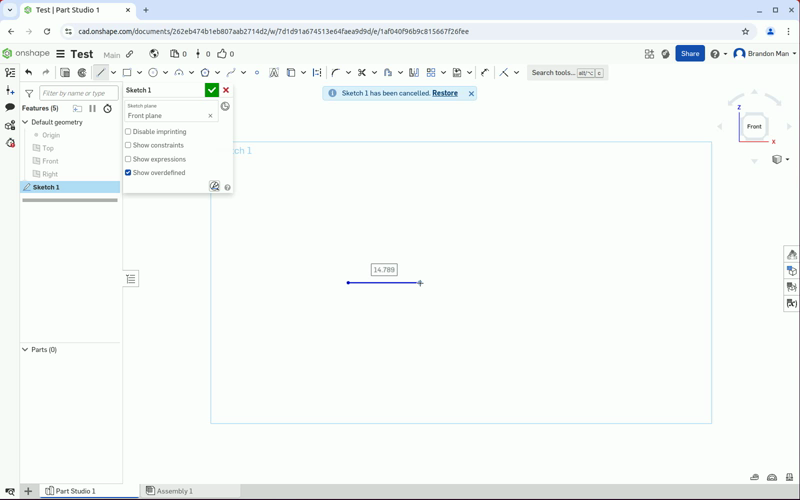
mouse_move(450, 282)
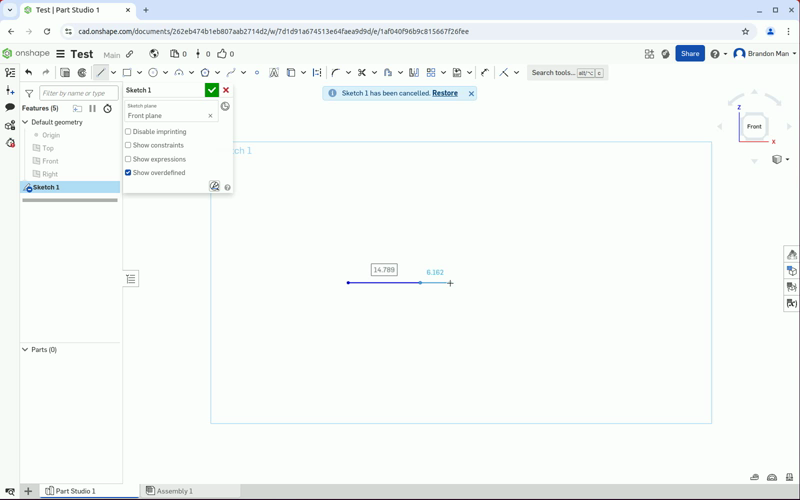
mouse_move(420, 276)
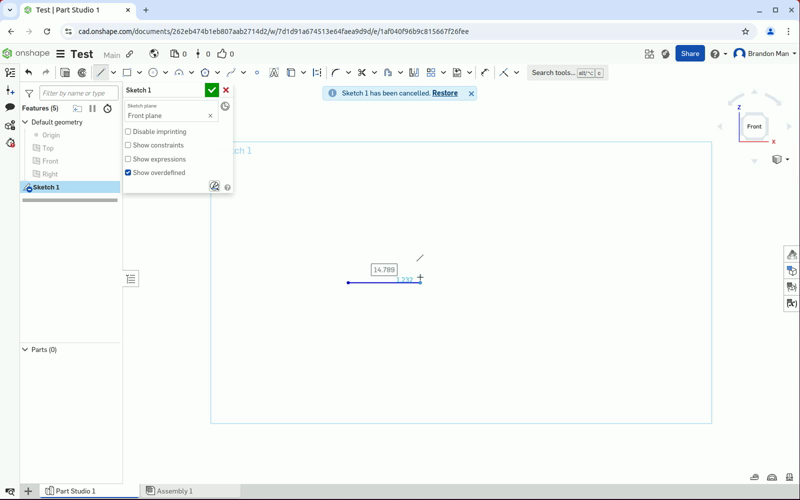
scroll(6)
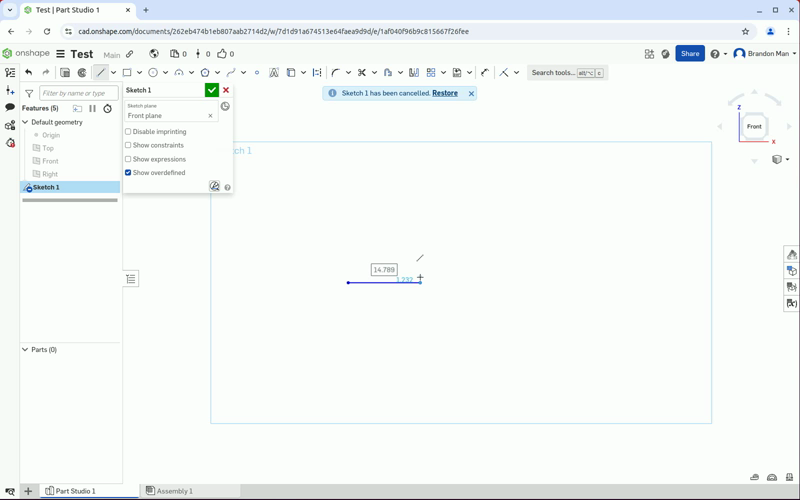
scroll(6)
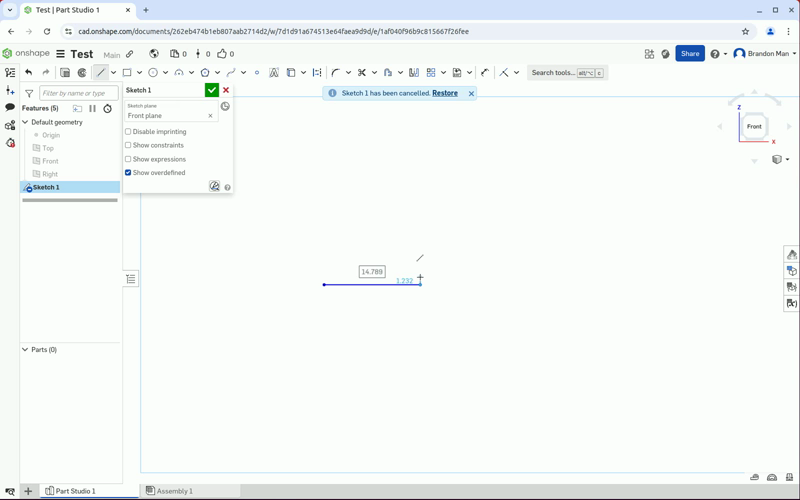
scroll(6)
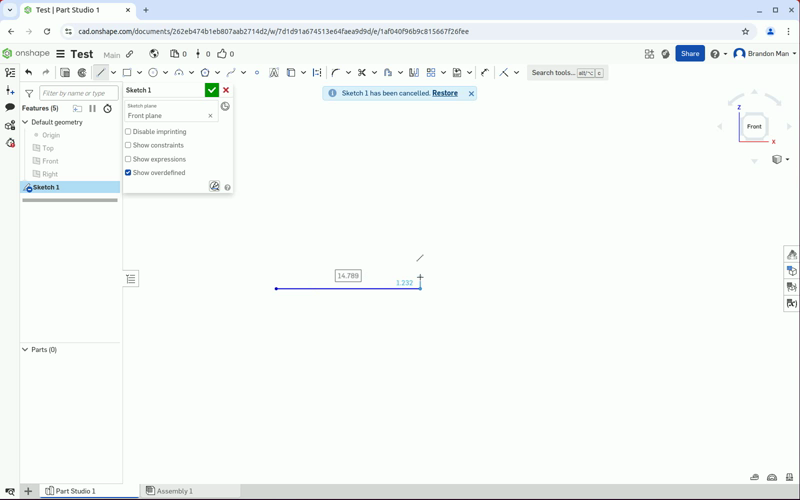
scroll(6)
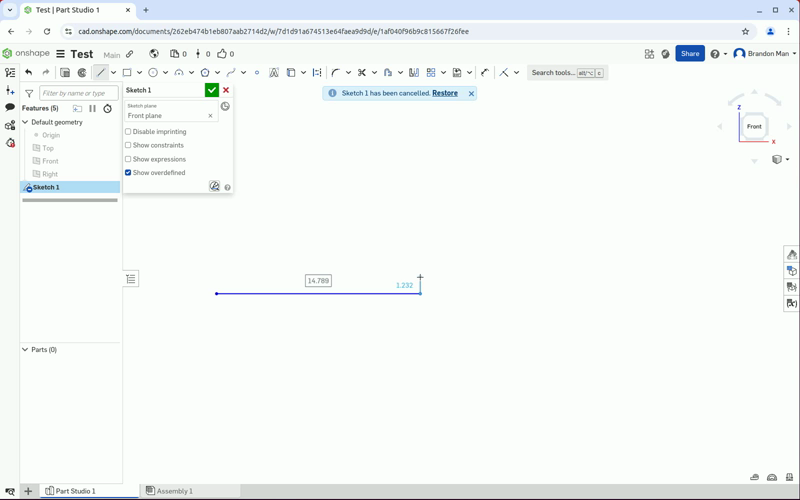
scroll(6)
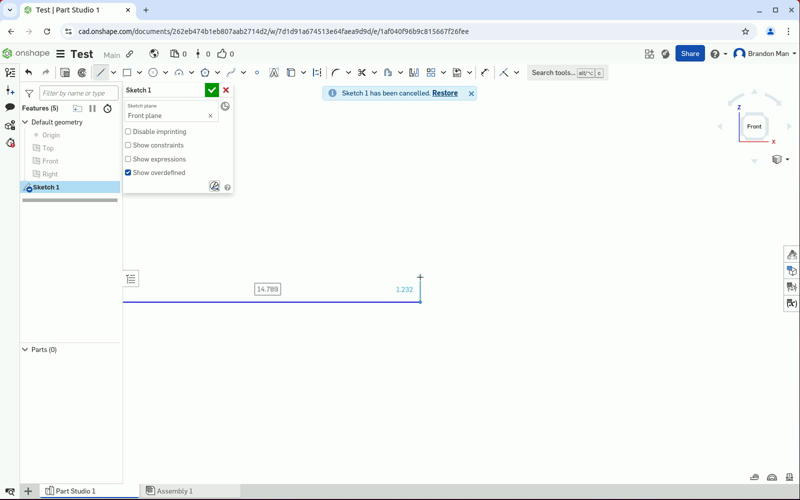
scroll(6)
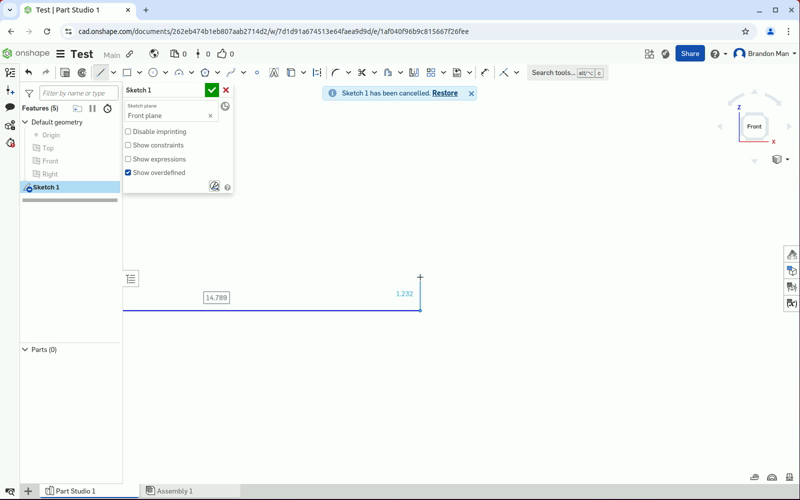
scroll(6)
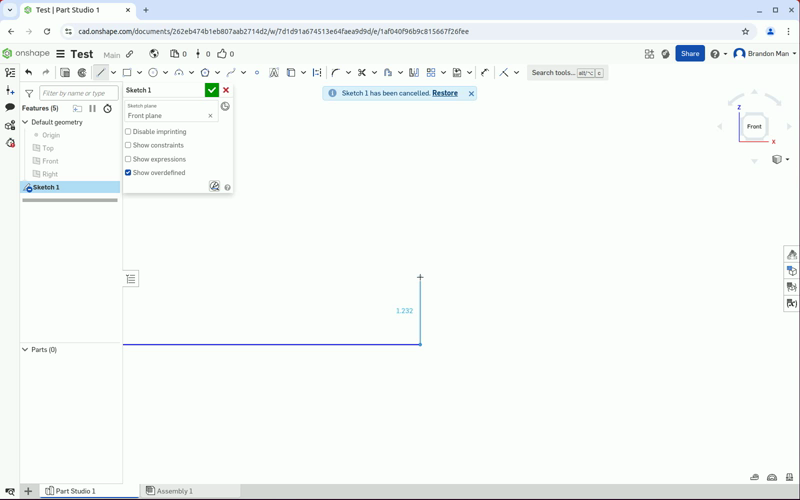
click(420, 276)
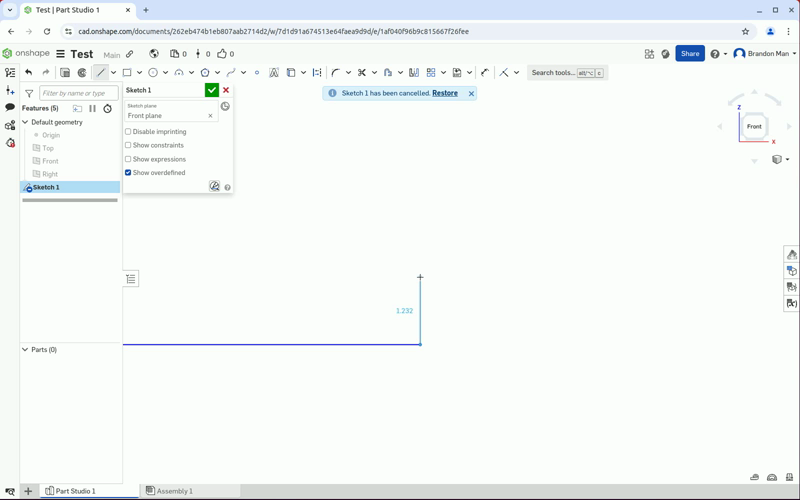
scroll(-6)
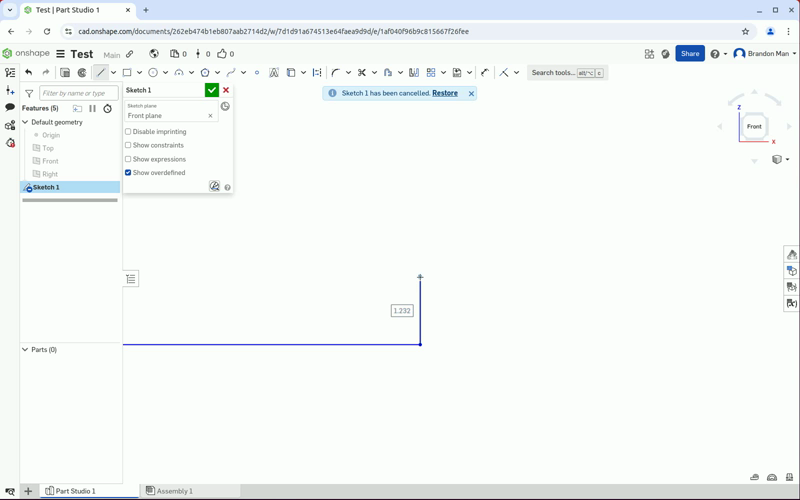
scroll(-6)
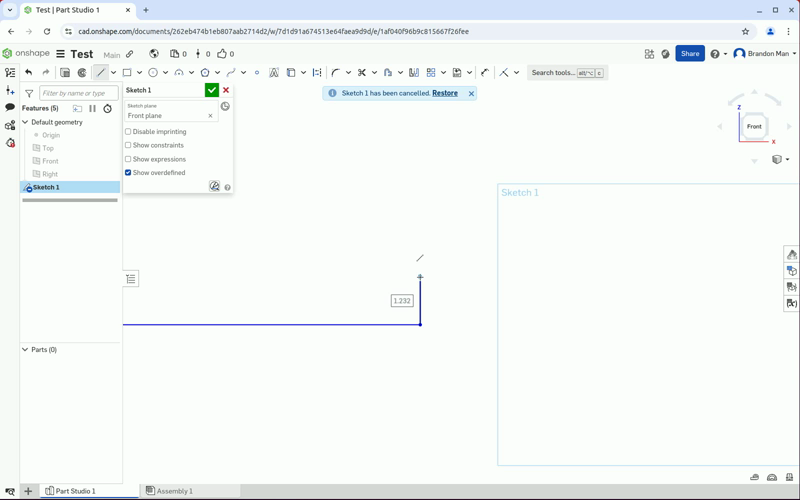
scroll(-6)
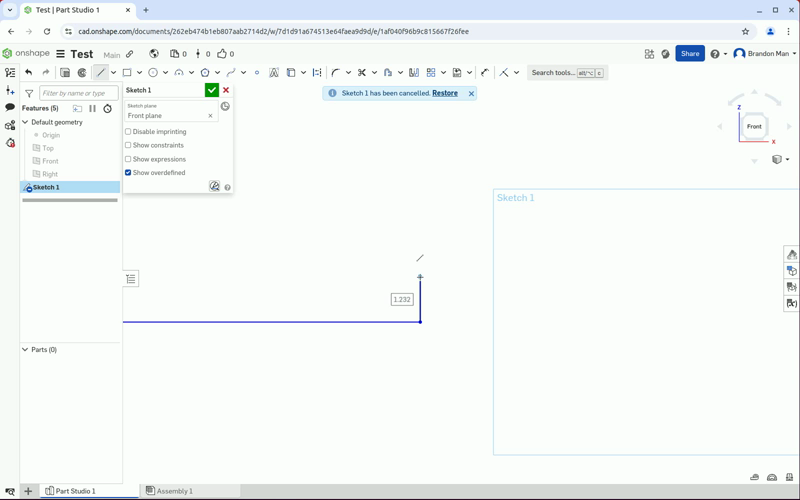
scroll(-6)
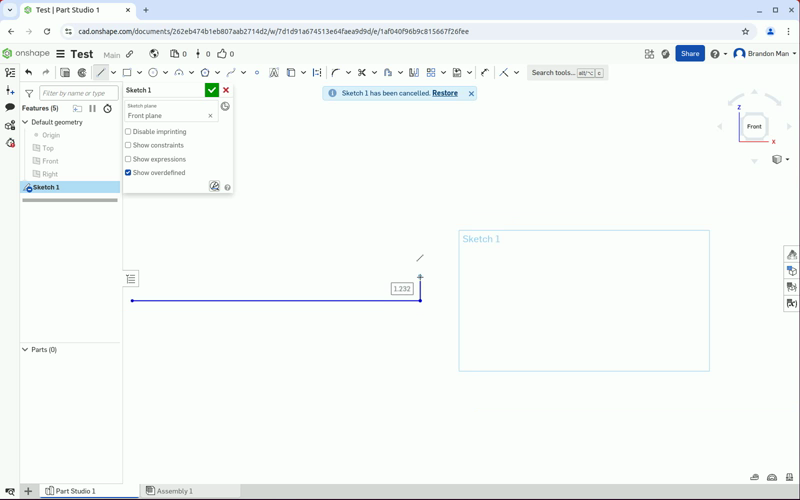
scroll(-6)
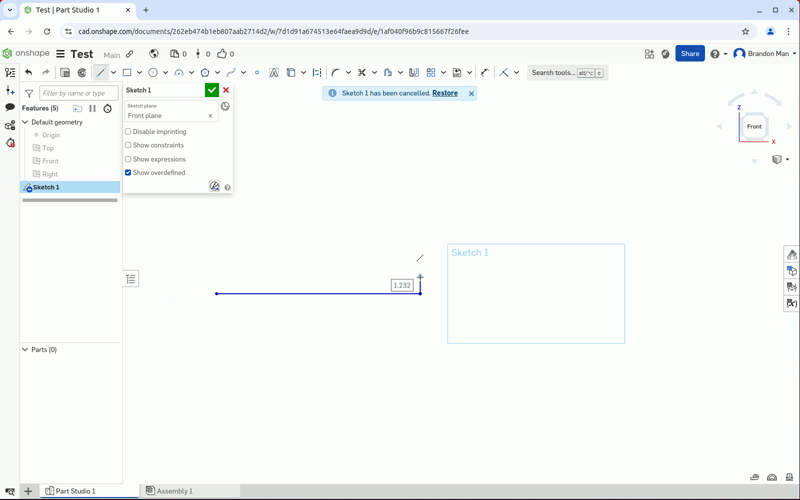
scroll(-6)
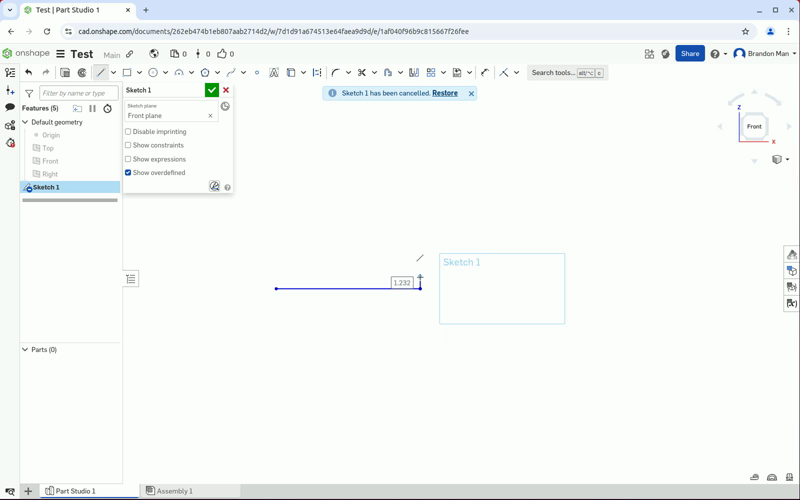
scroll(-6)
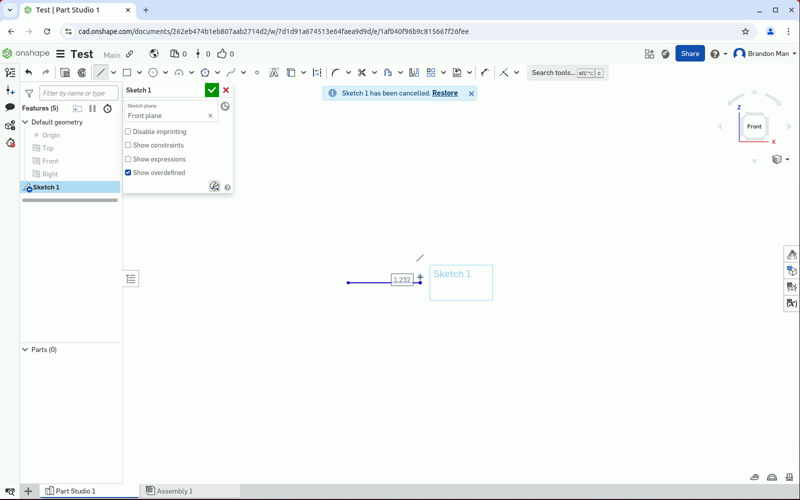
key_up(shift)
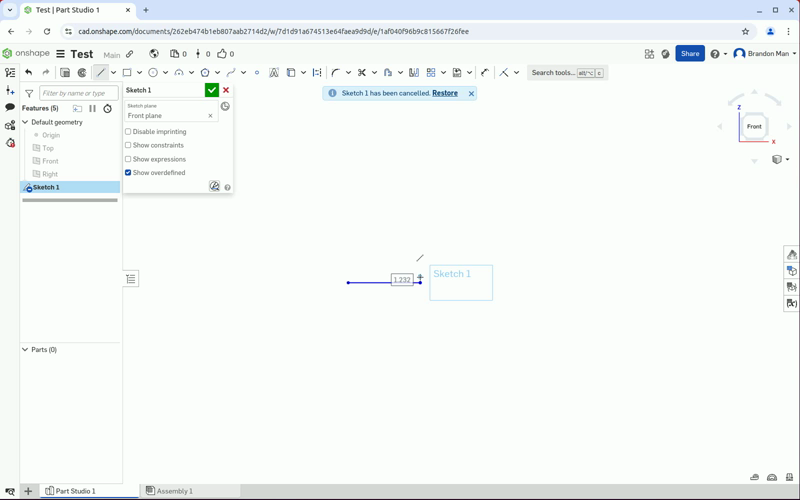
key_down(shift)
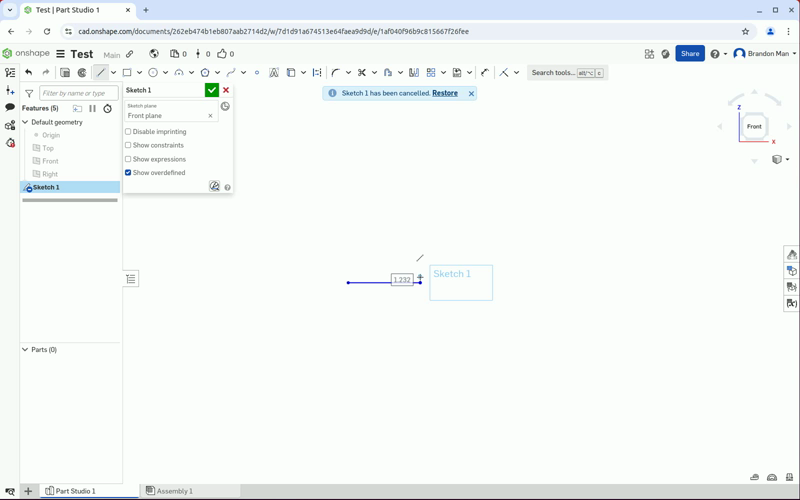
mouse_move(354, 276)
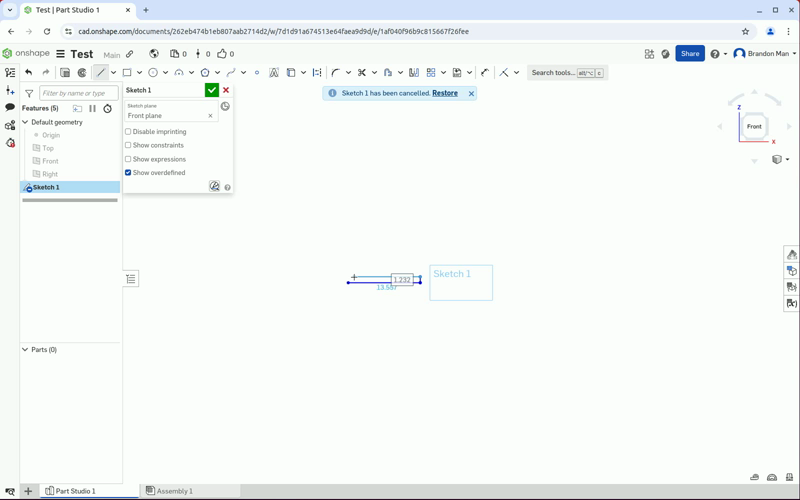
click(354, 276)
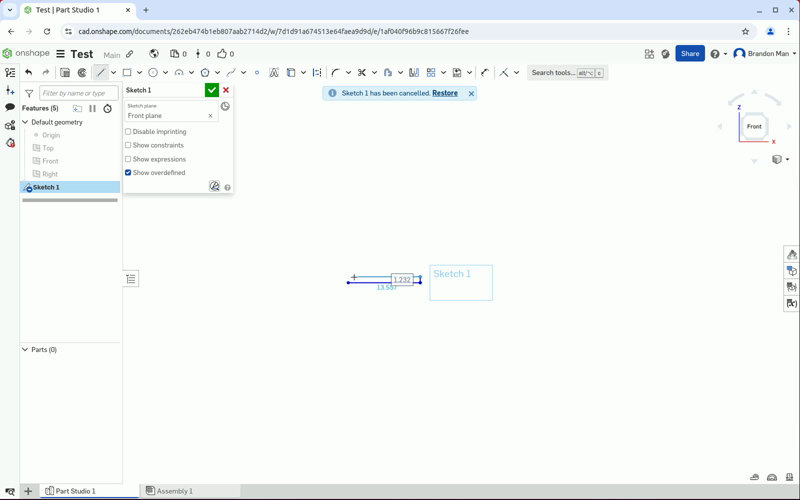
key_up(shift)
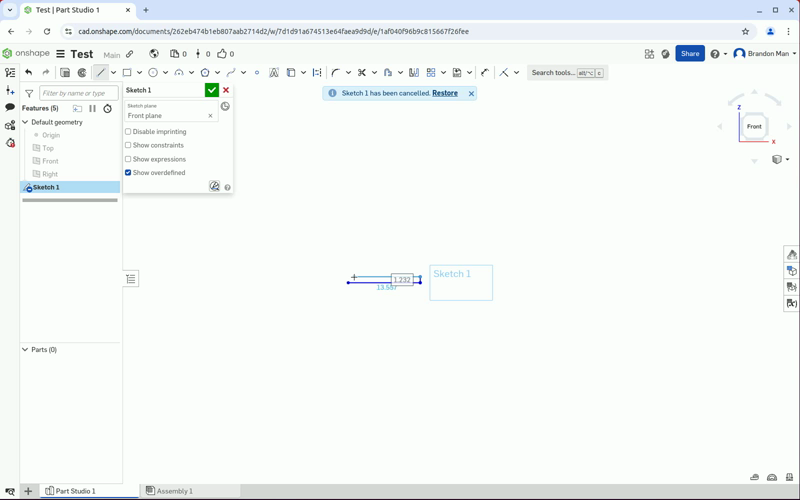
key_down(shift)
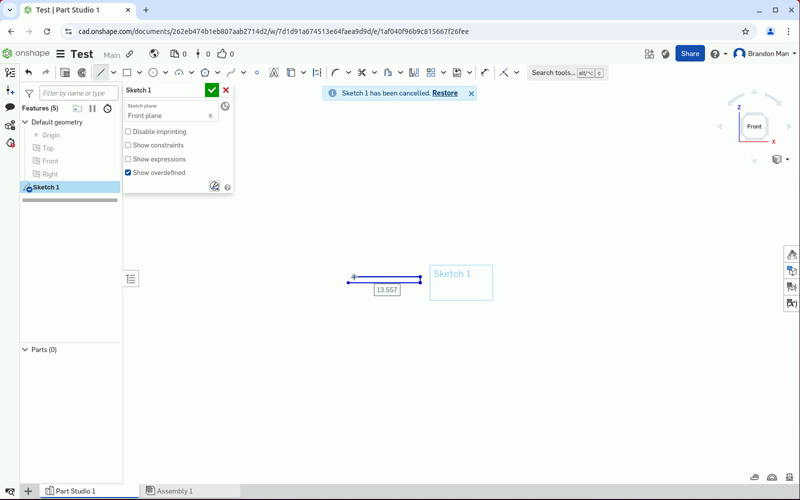
mouse_move(354, 210)
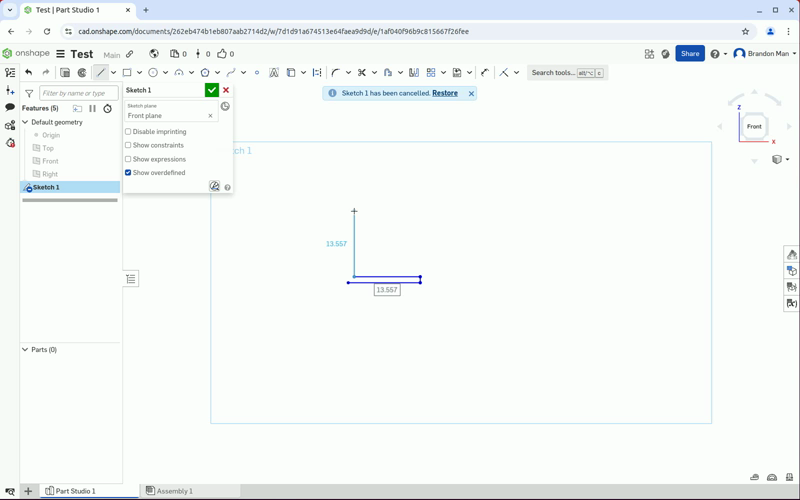
click(354, 210)
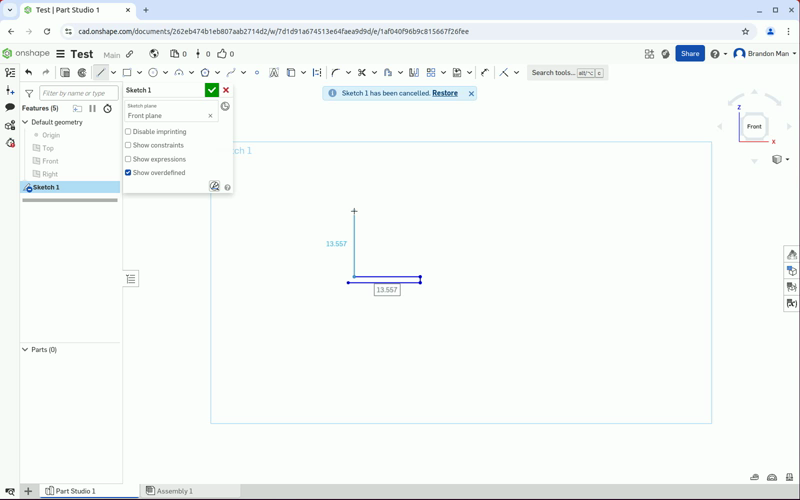
key_up(shift)
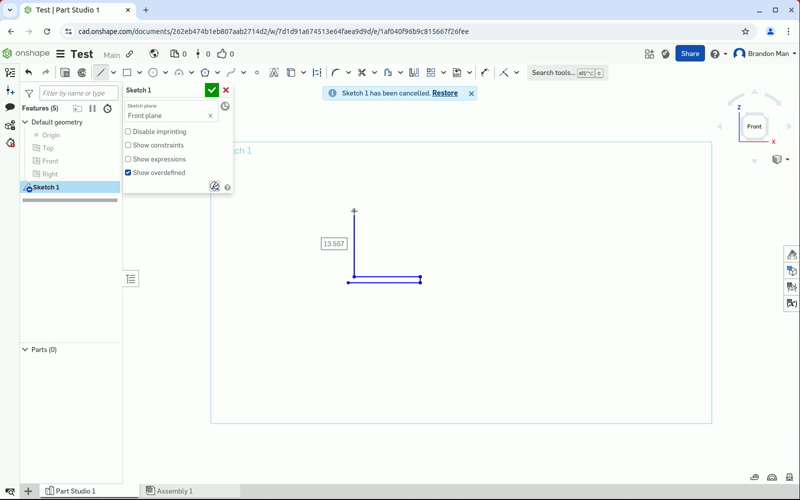
key_down(shift)
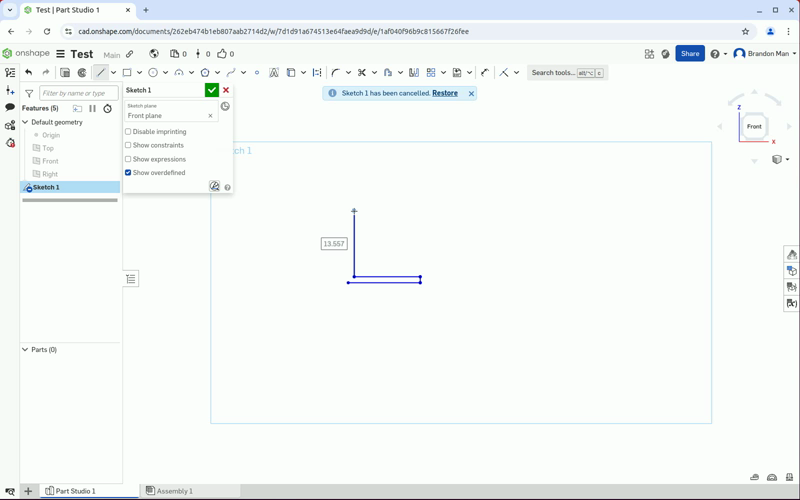
mouse_move(384, 210)
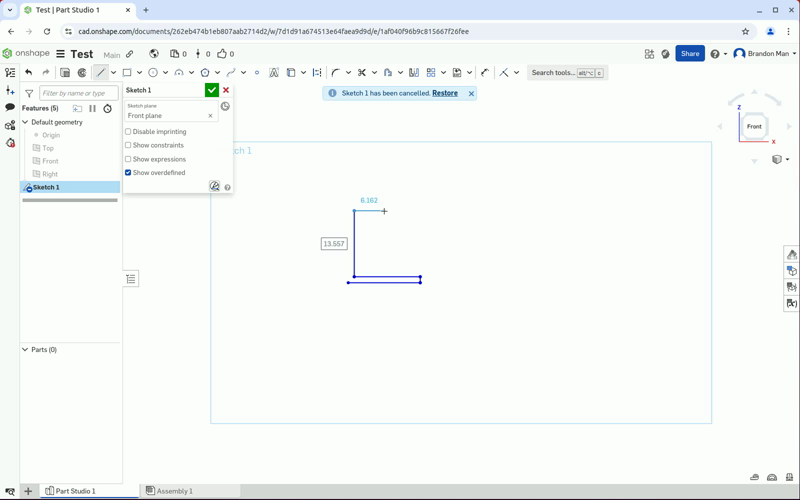
mouse_move(348, 210)
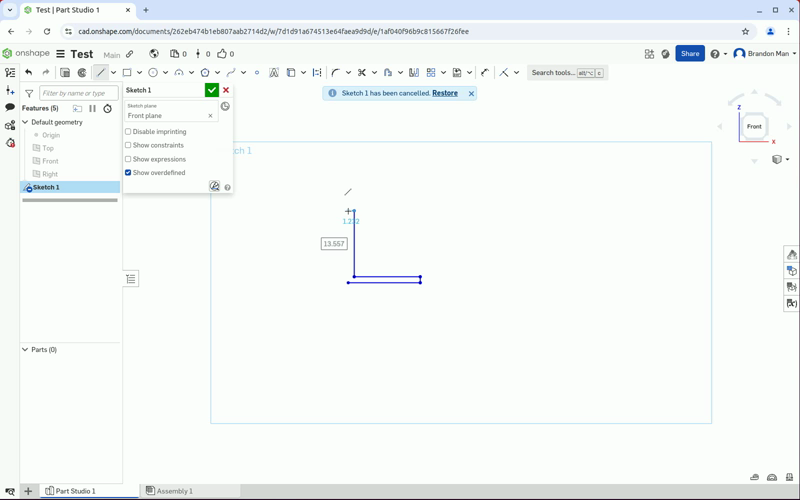
scroll(6)
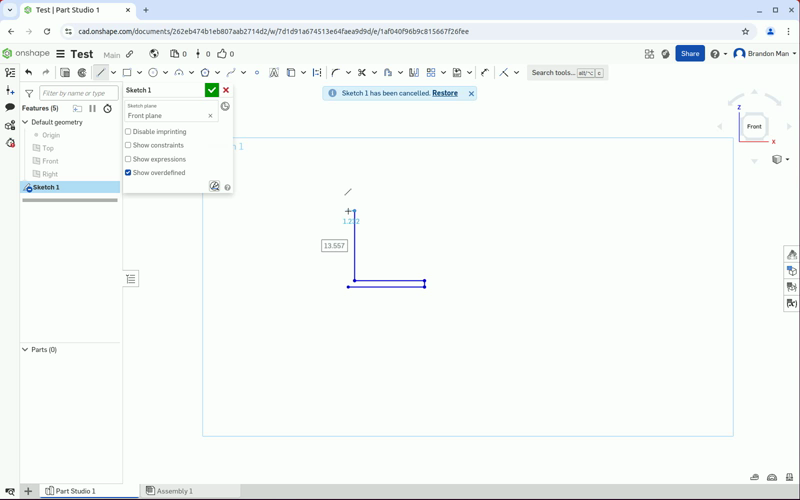
scroll(6)
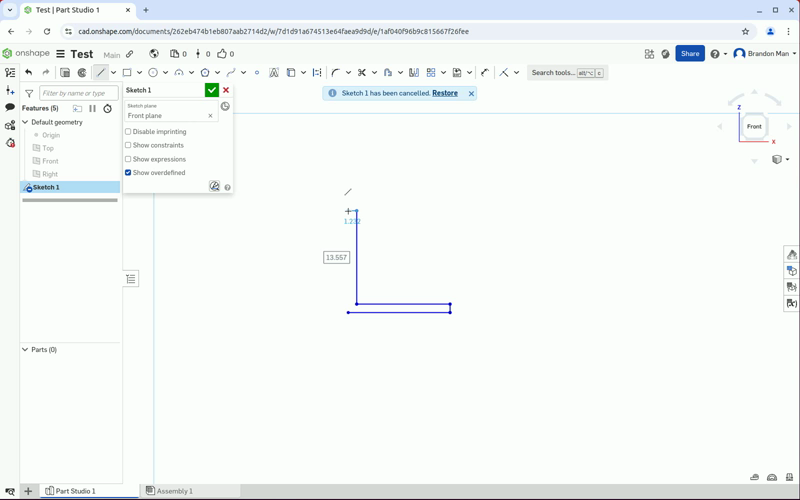
scroll(6)
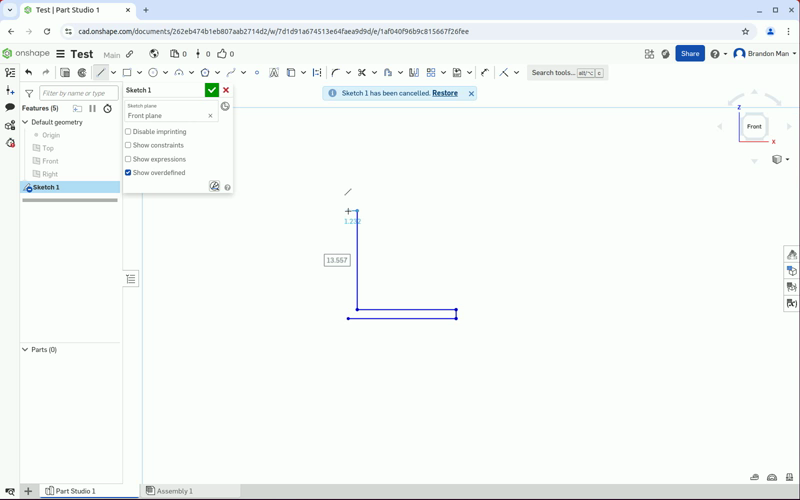
scroll(6)
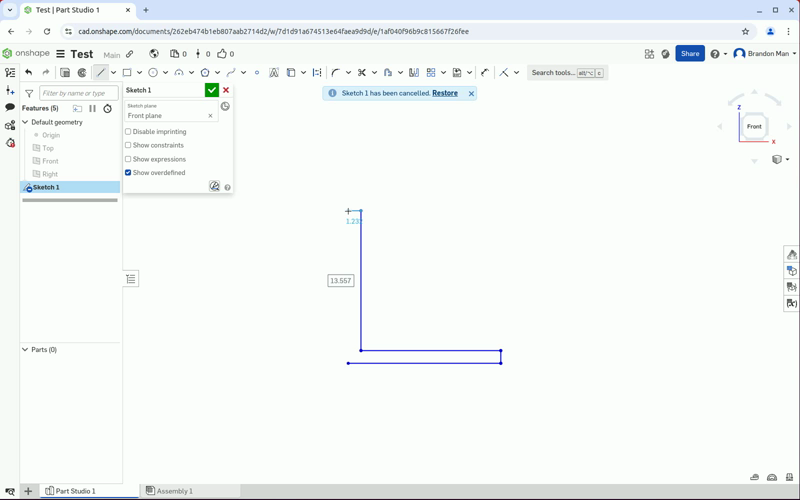
scroll(6)
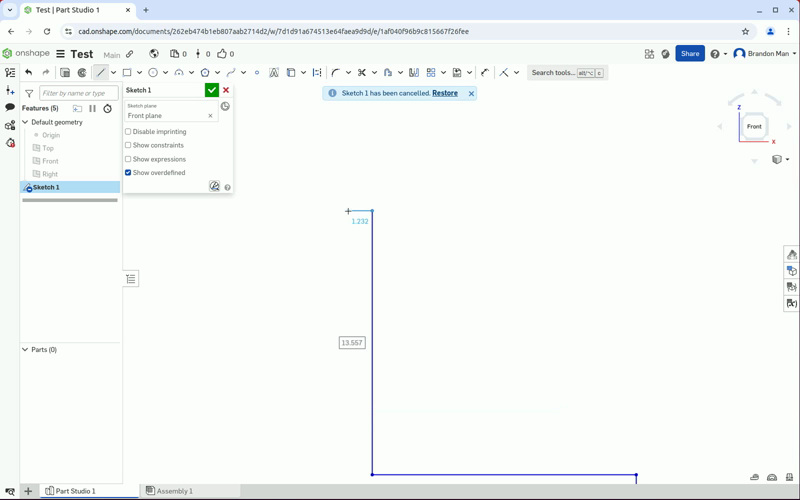
scroll(6)
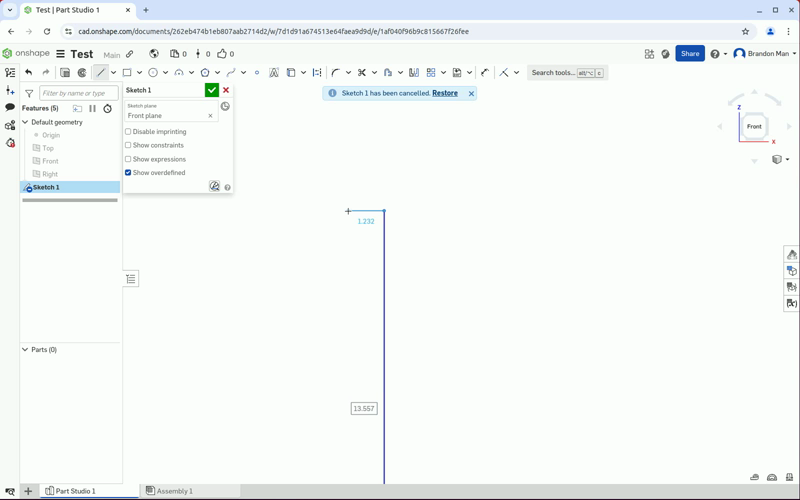
scroll(6)
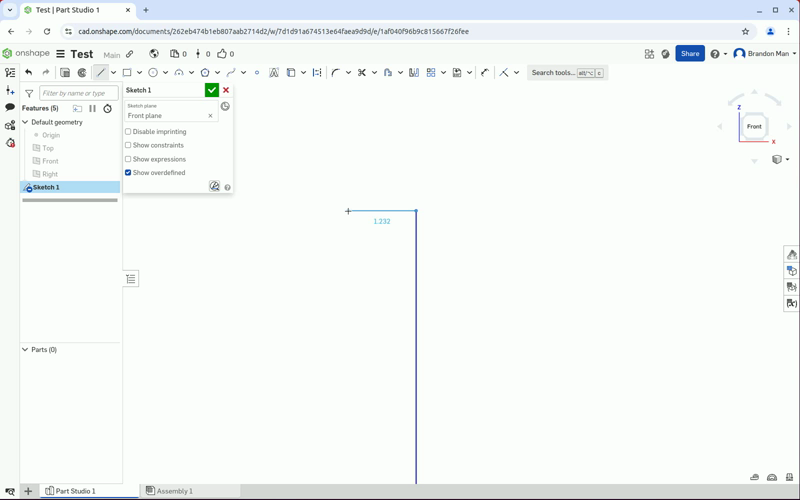
click(348, 210)
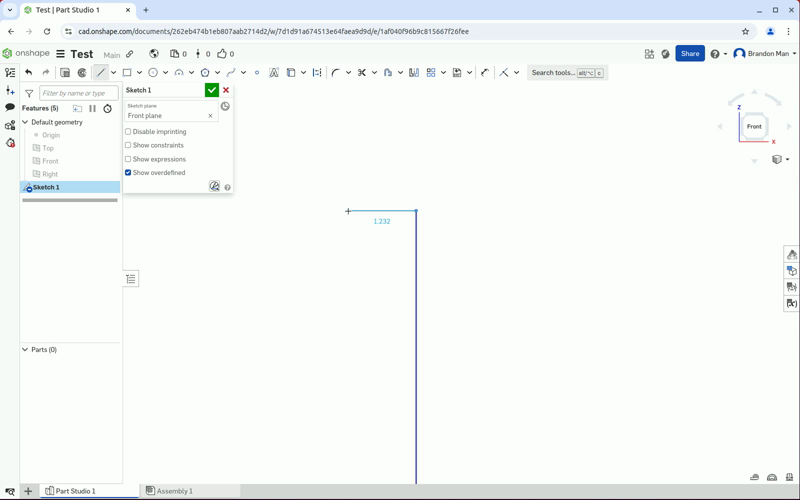
scroll(-6)
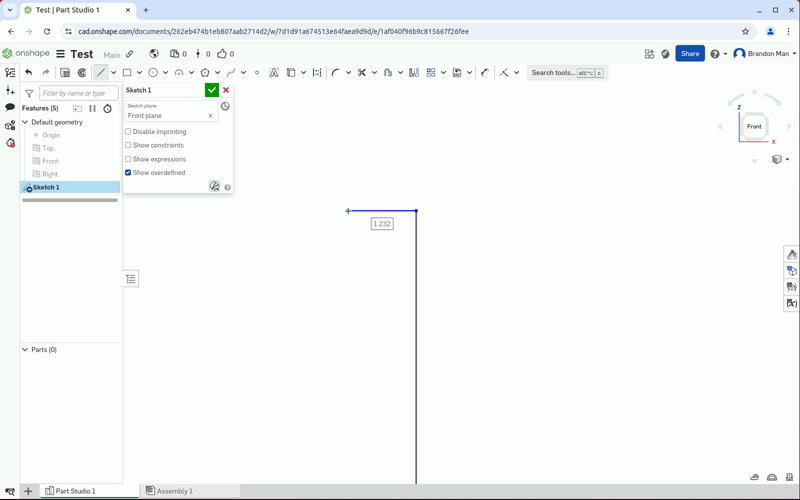
scroll(-6)
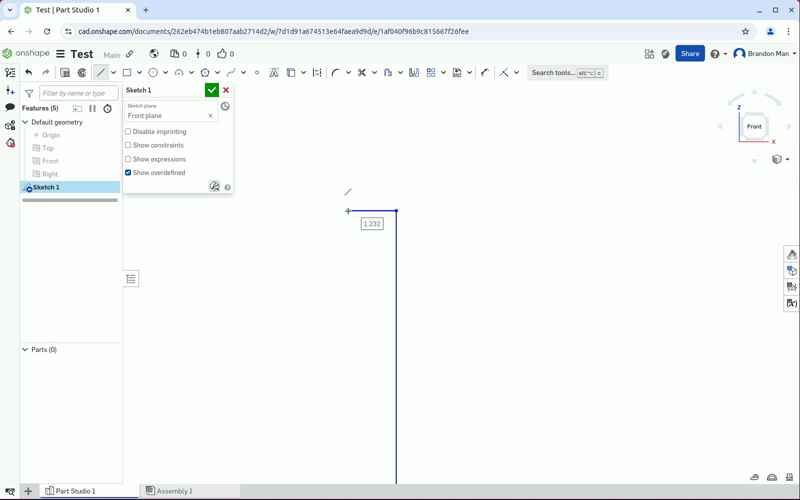
scroll(-6)
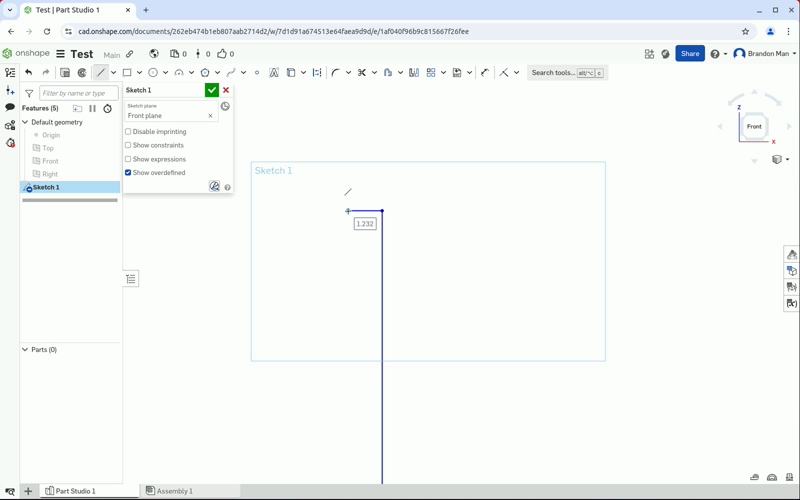
scroll(-6)
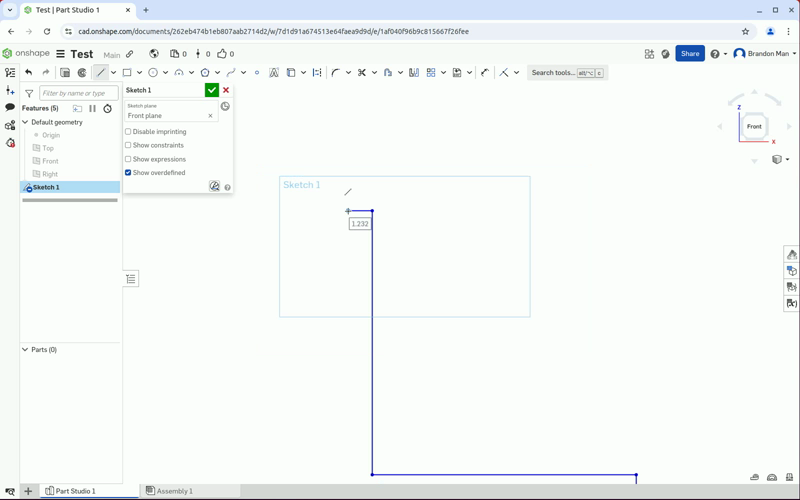
scroll(-6)
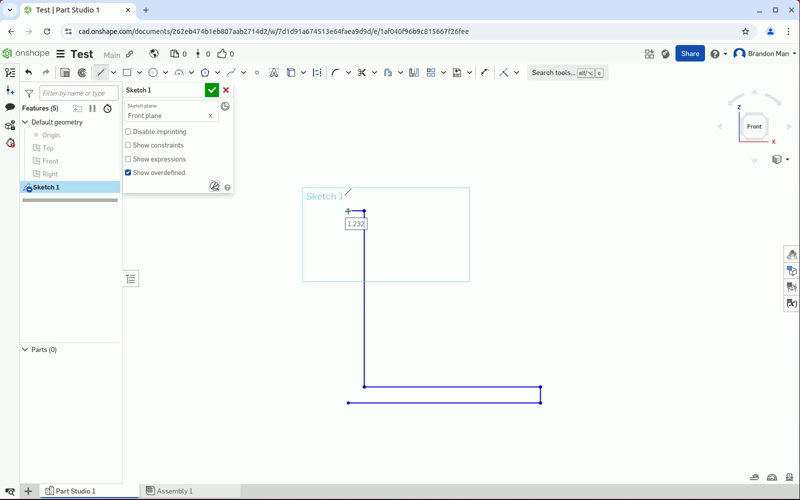
scroll(-6)
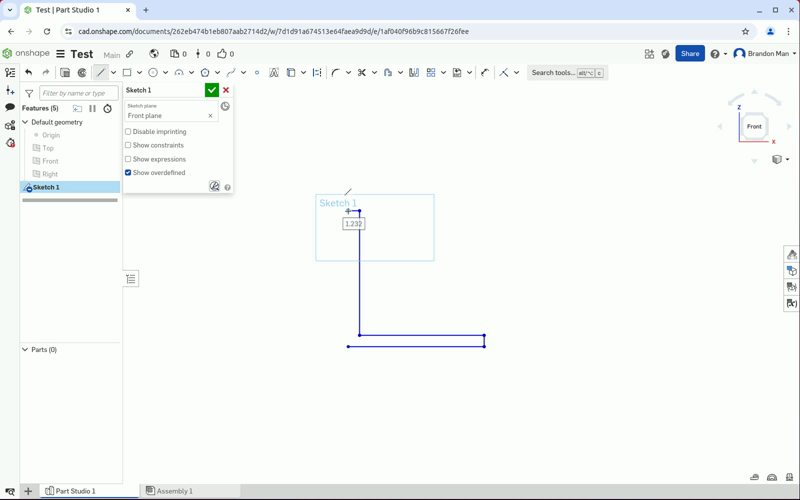
scroll(-6)
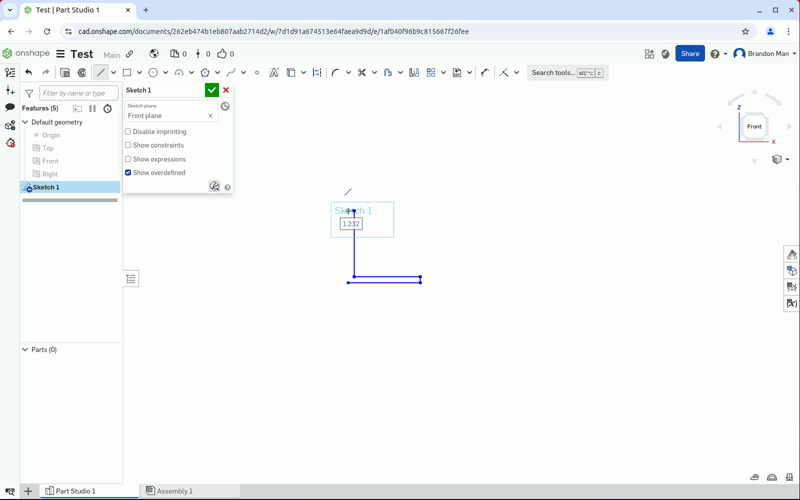
key_up(shift)
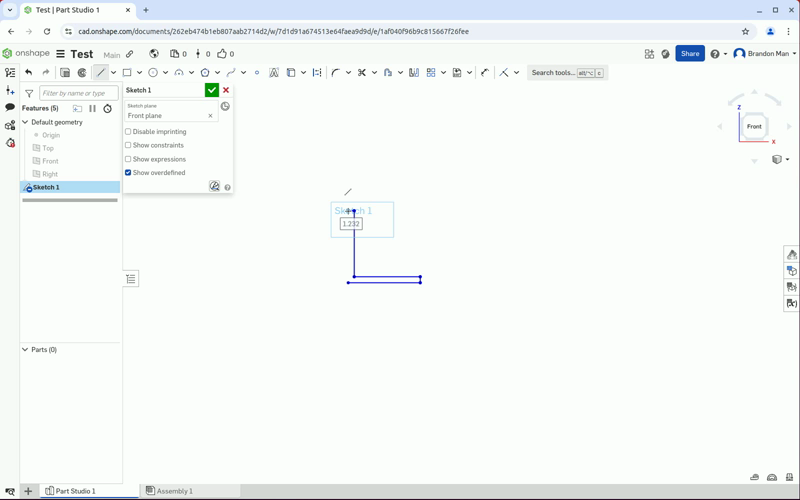
key_down(shift)
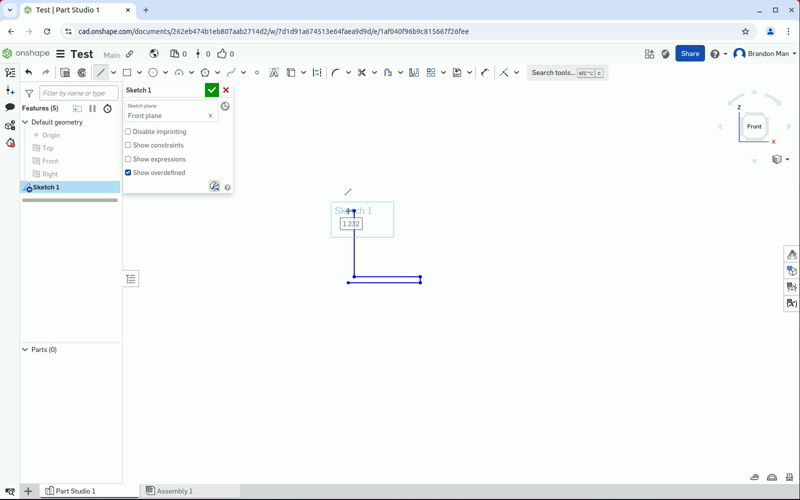
mouse_move(348, 282)
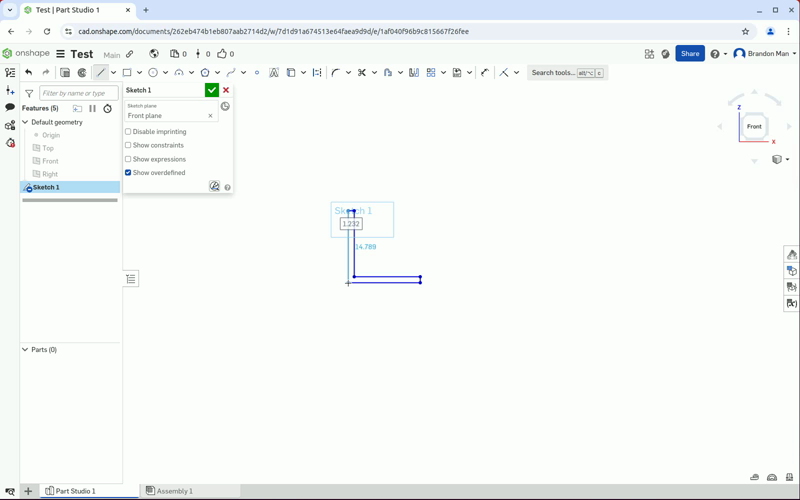
key_up(shift)
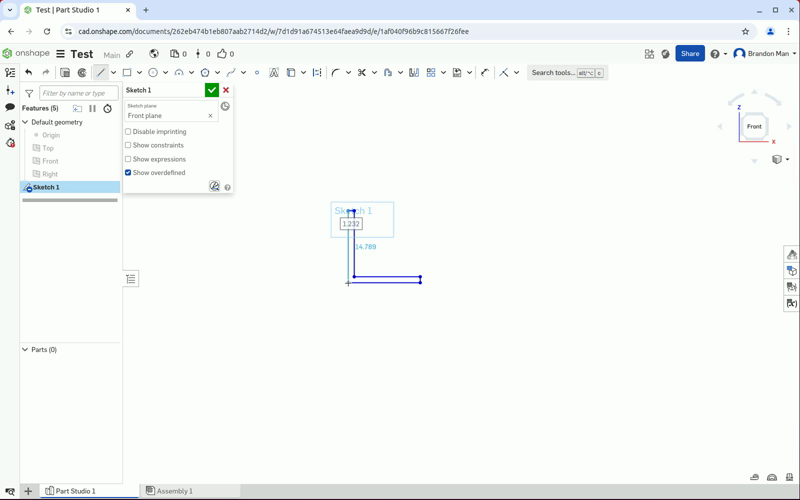
click(348, 282)
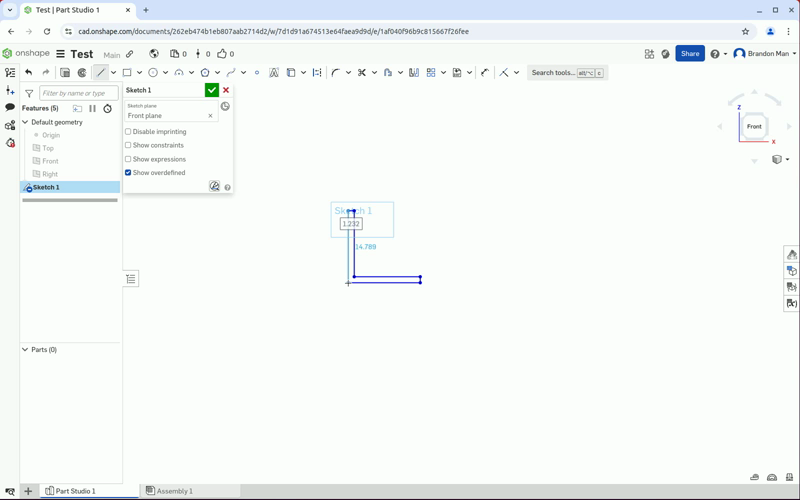
key(esc)
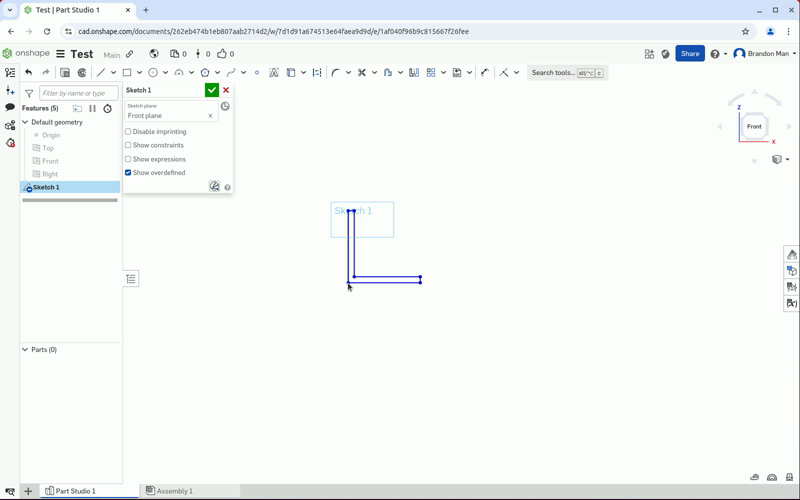
mouse_move(349, 214)
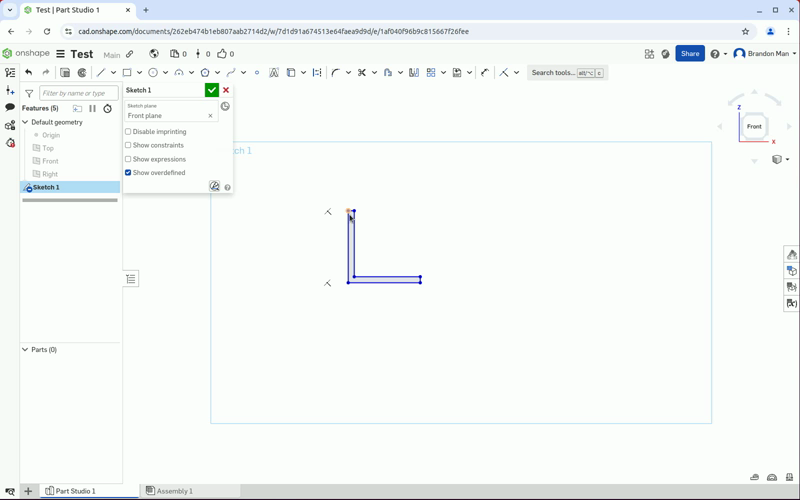
scroll(6)
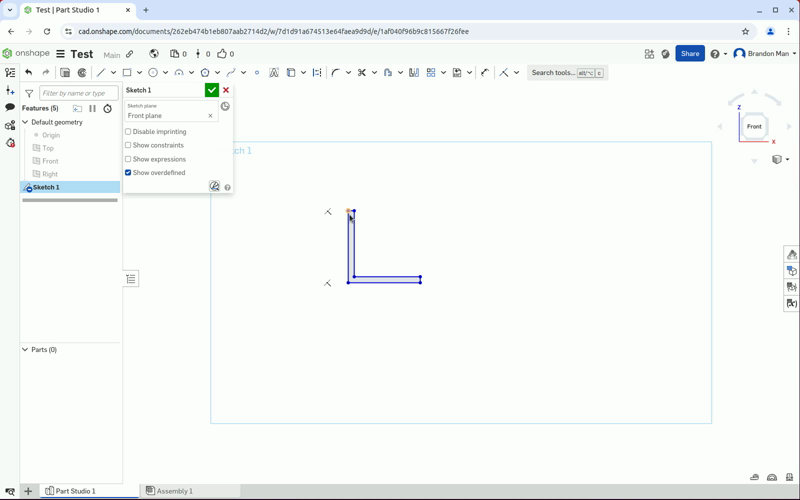
scroll(6)
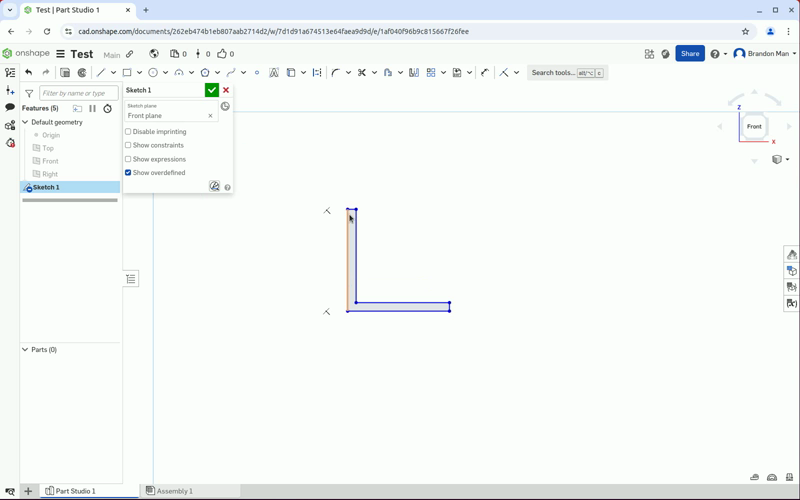
scroll(6)
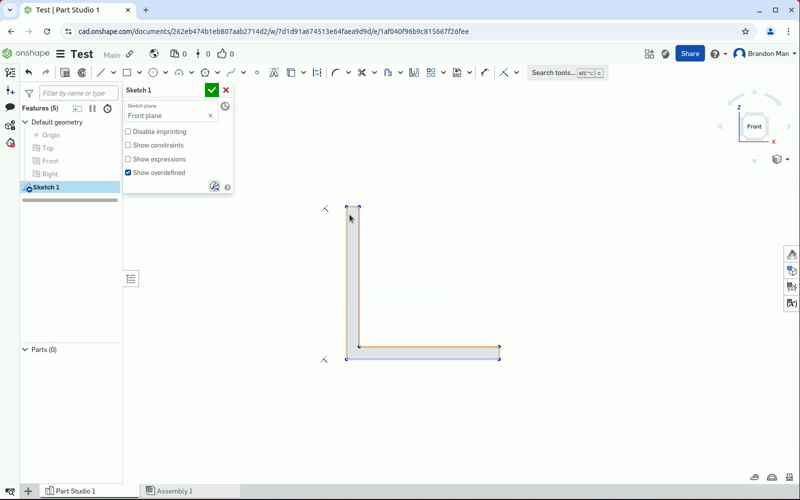
scroll(6)
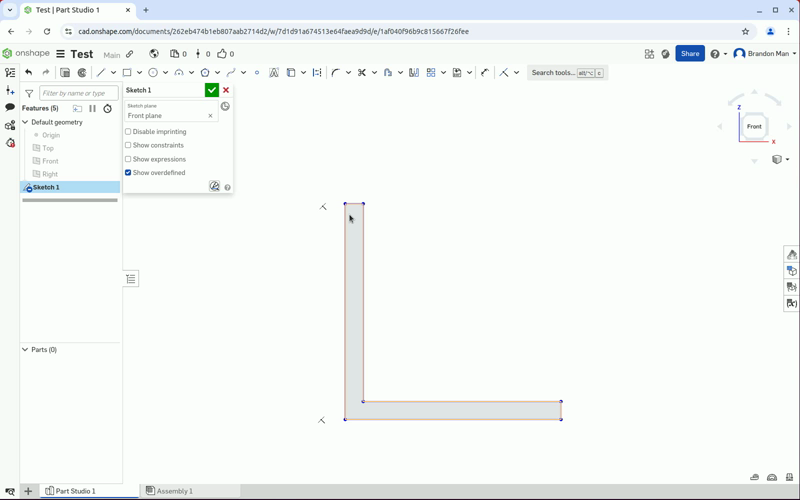
scroll(6)
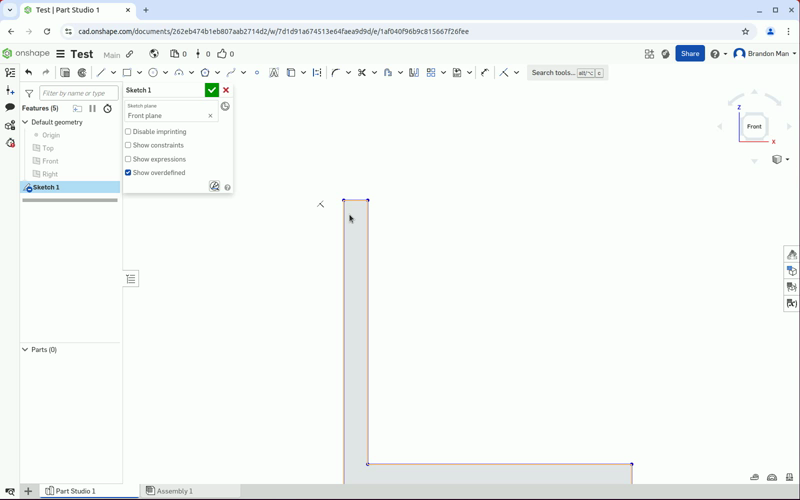
scroll(6)
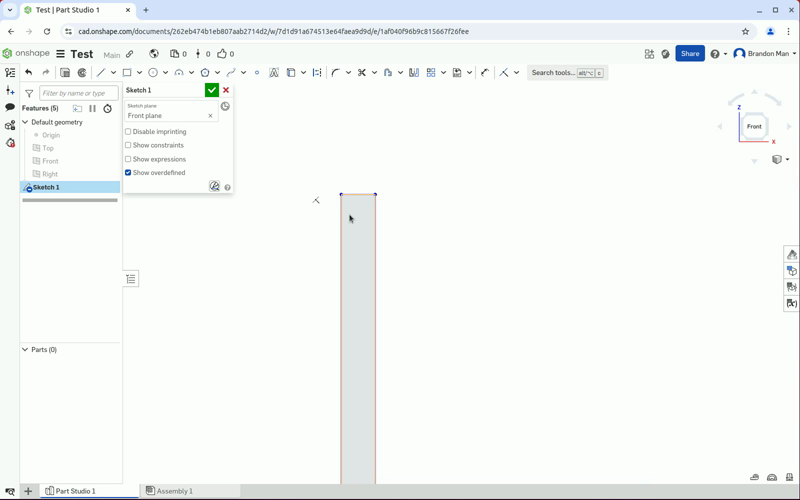
scroll(6)
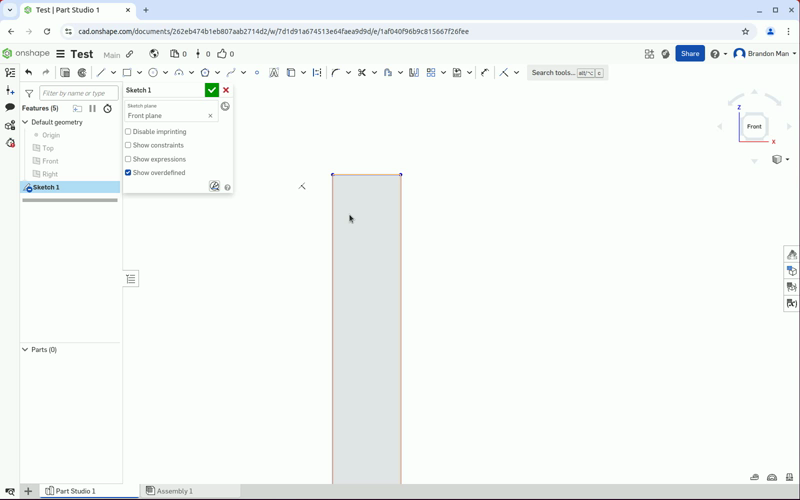
click(349, 214)
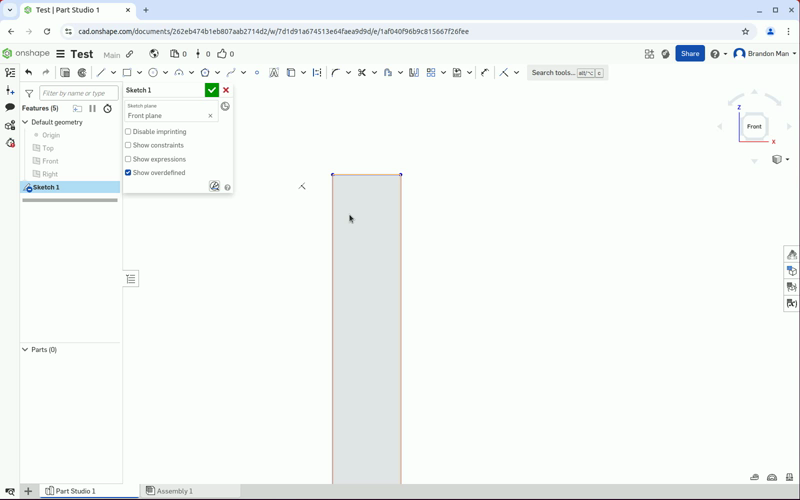
scroll(-6)
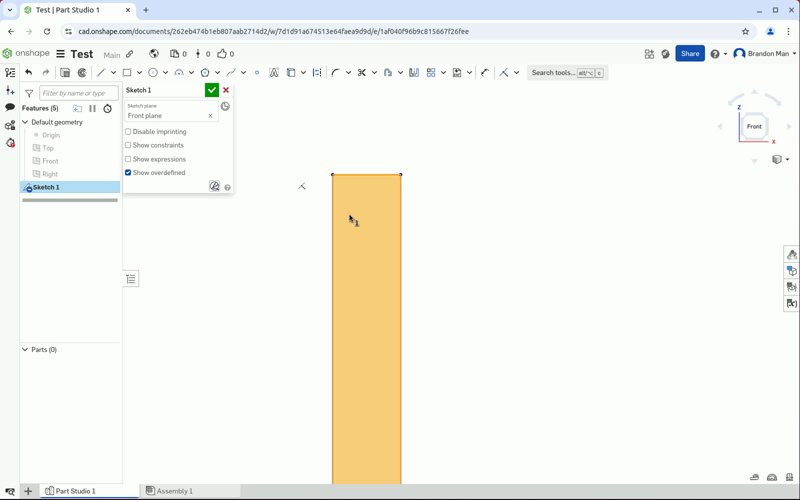
scroll(-6)
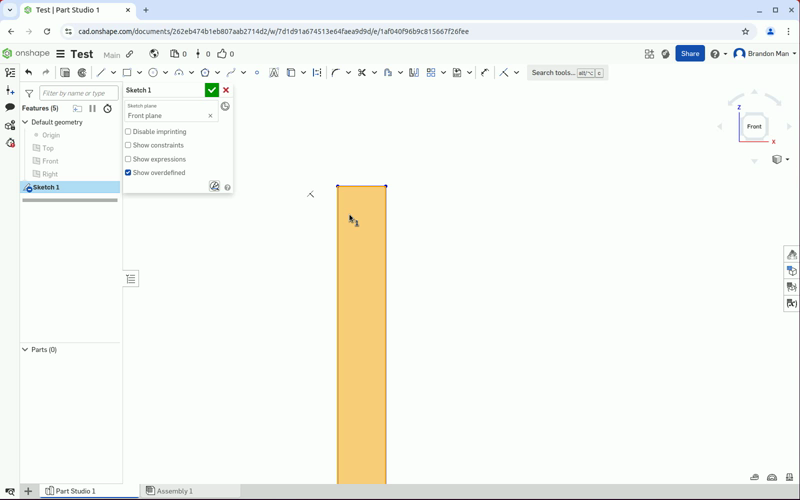
scroll(-6)
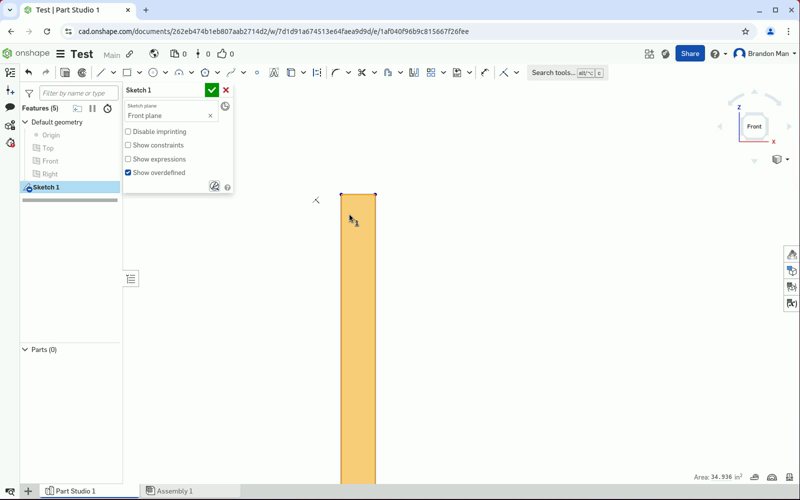
scroll(-6)
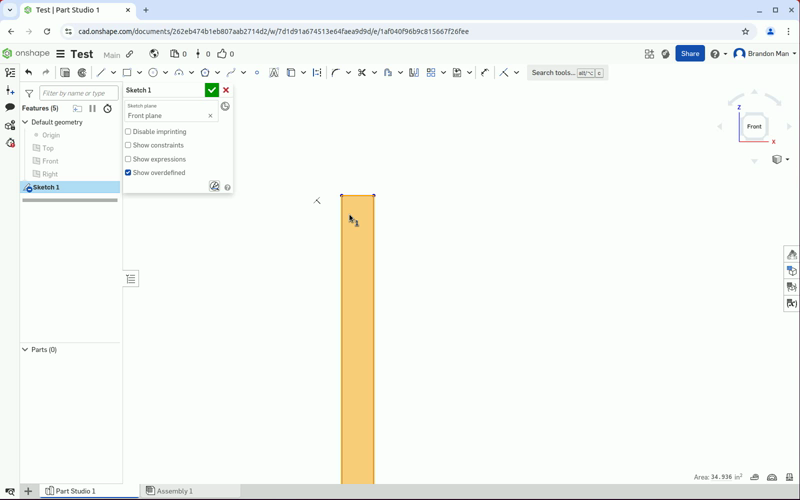
scroll(-6)
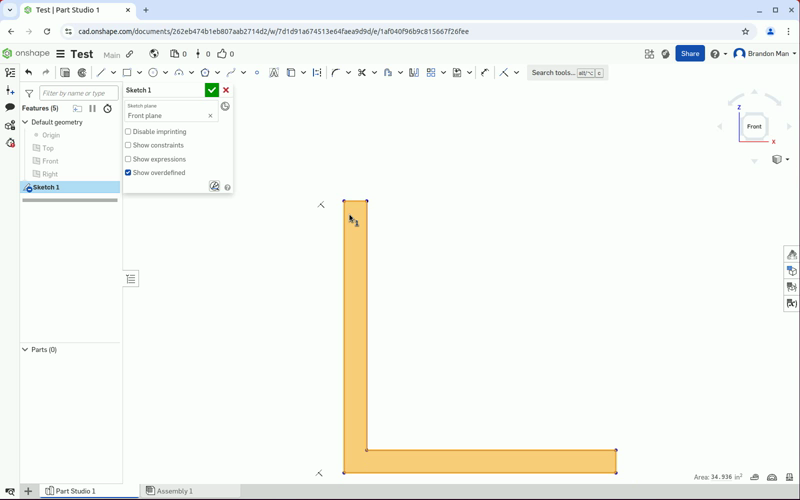
scroll(-6)
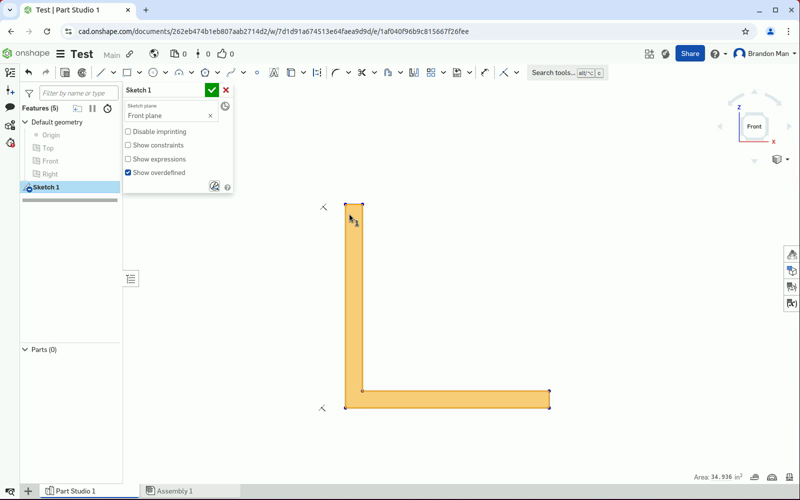
scroll(-6)
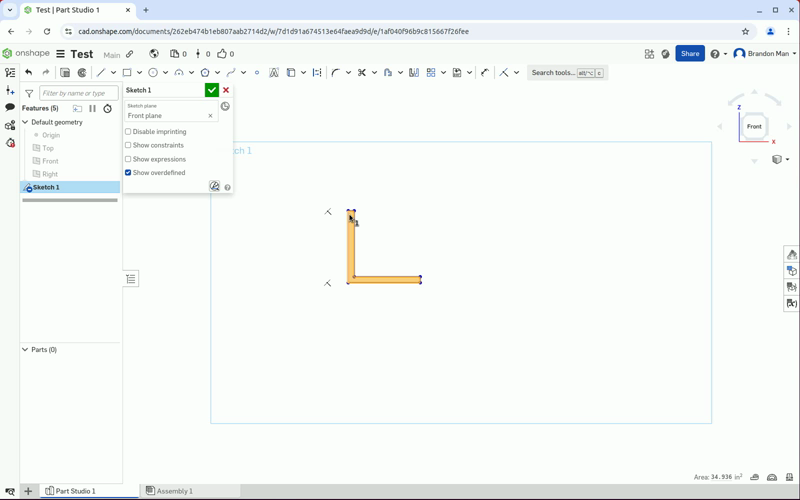
mouse_move(73, 352)
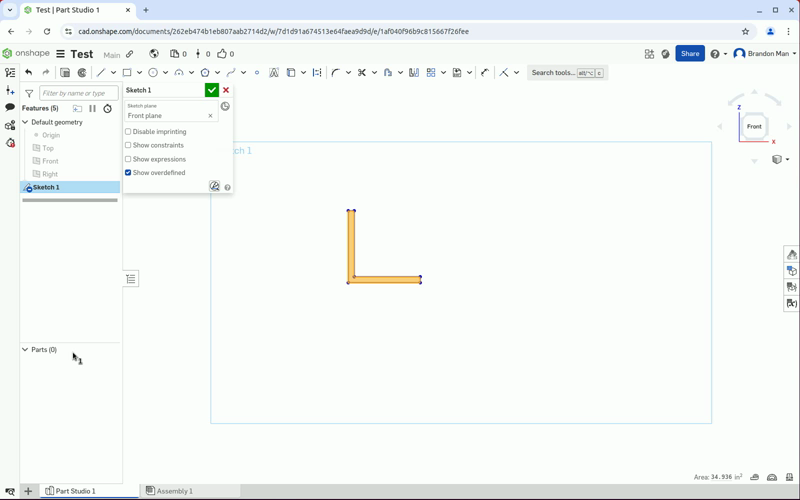
key(shift+y)
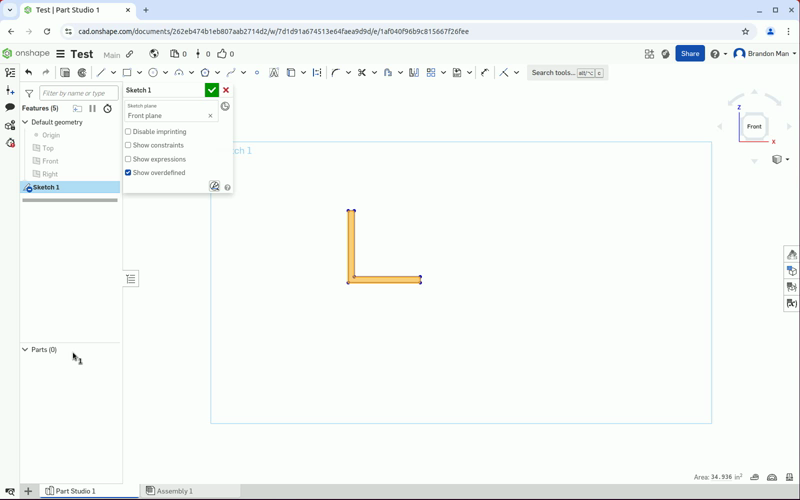
key(shift+e)
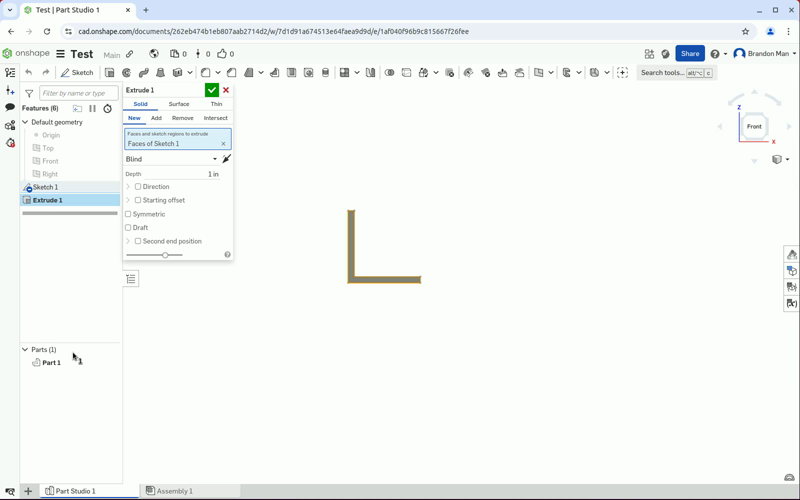
mouse_move(143, 106)
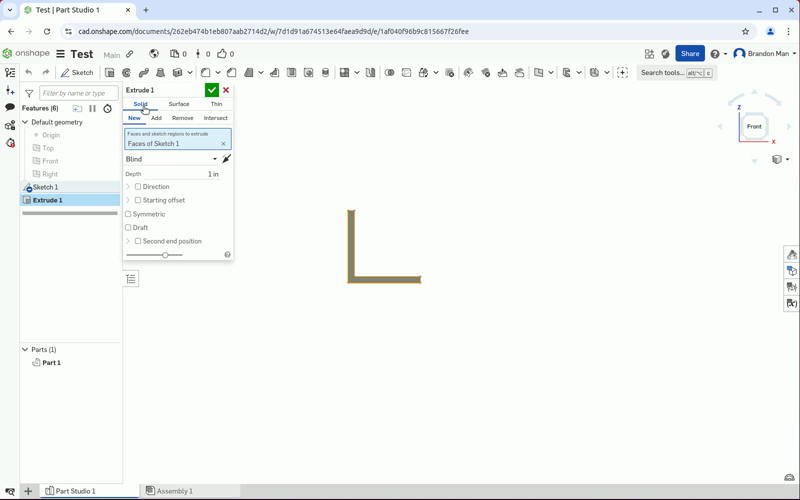
click(143, 106)
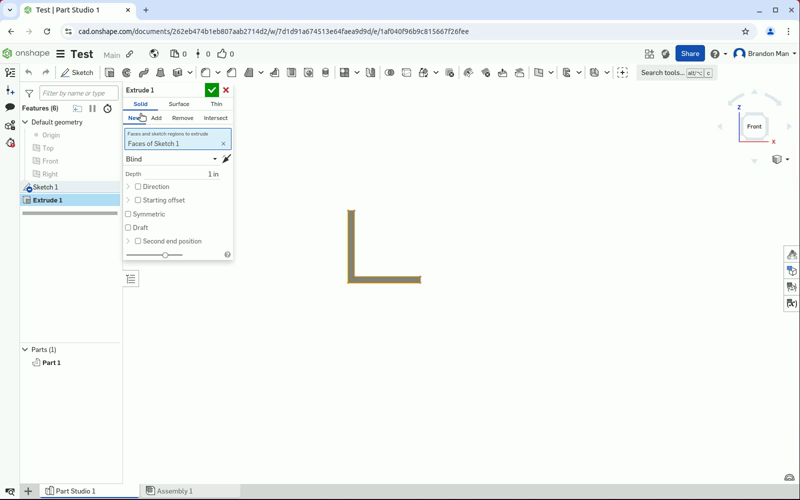
mouse_move(137, 120)
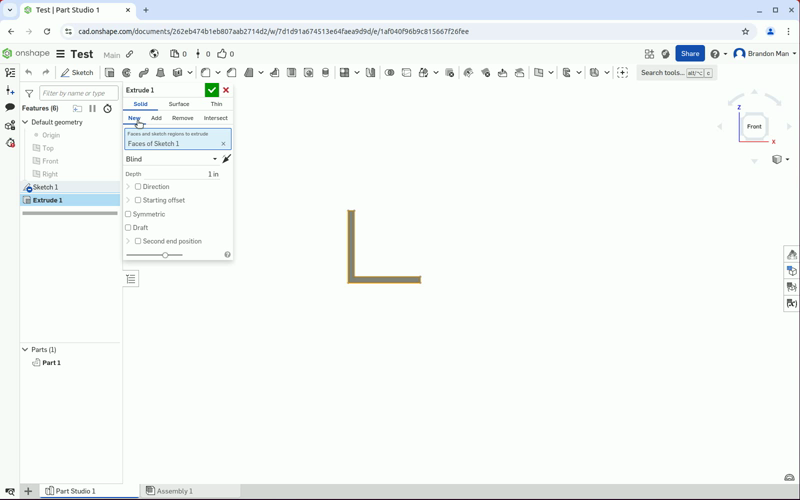
click(137, 120)
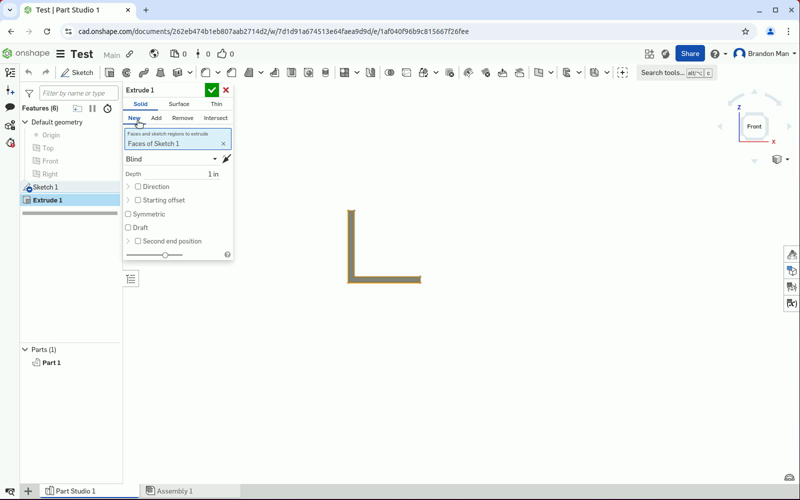
key(tab, 4)
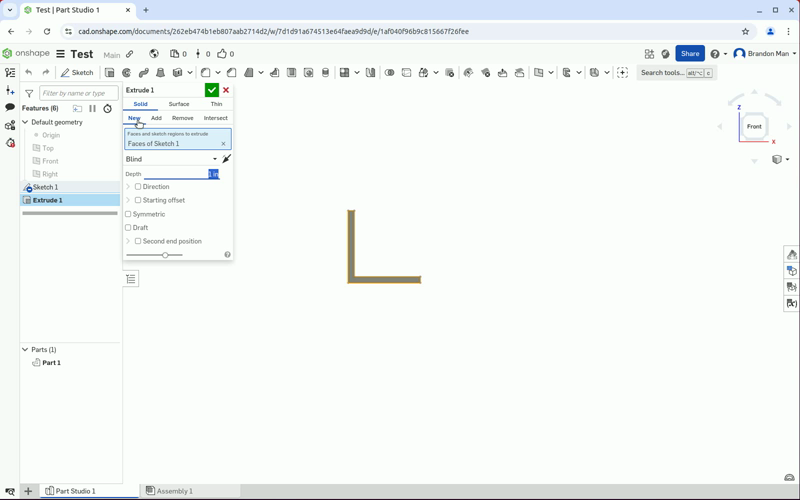
text(9.628)
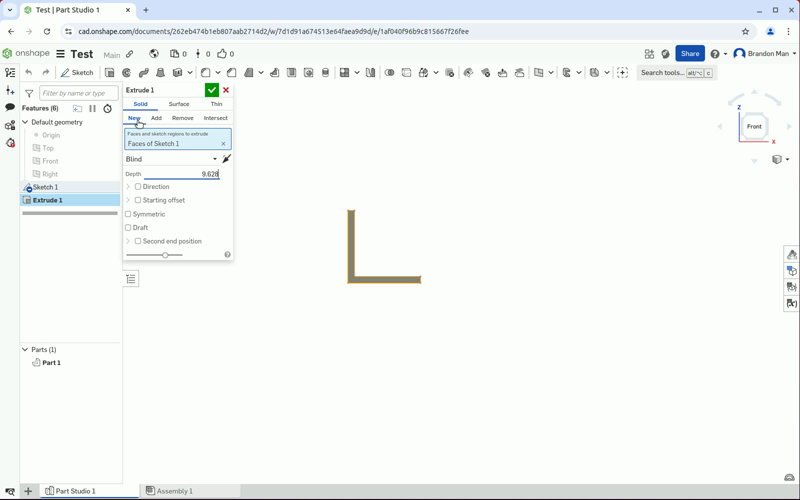
key(enter)
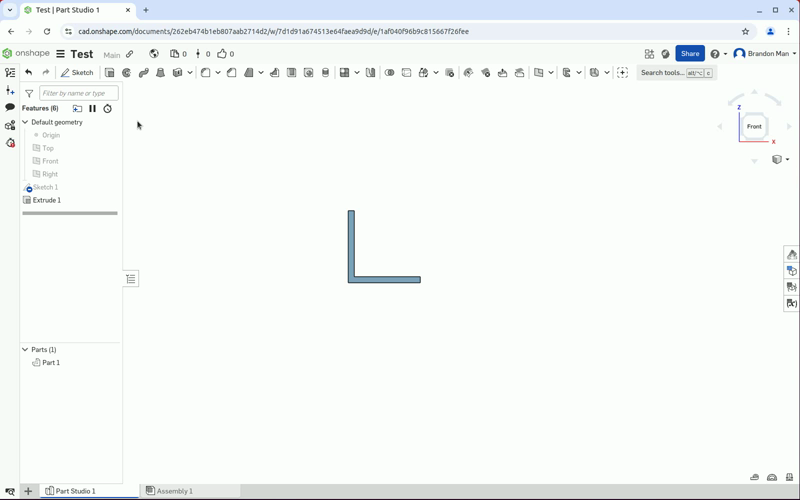
key(shift+h)
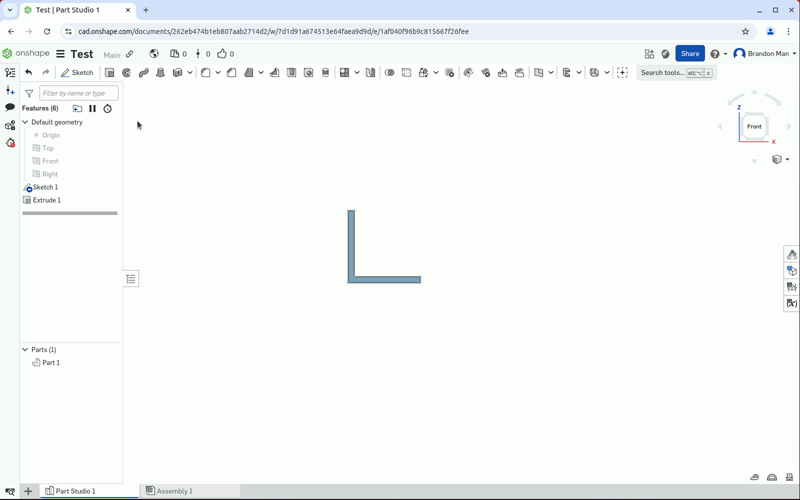
key(shift+h)
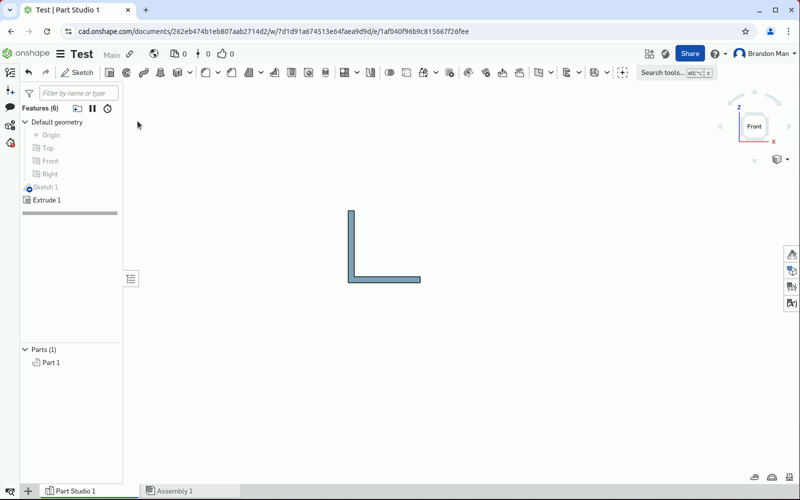
mouse_move(73, 189)
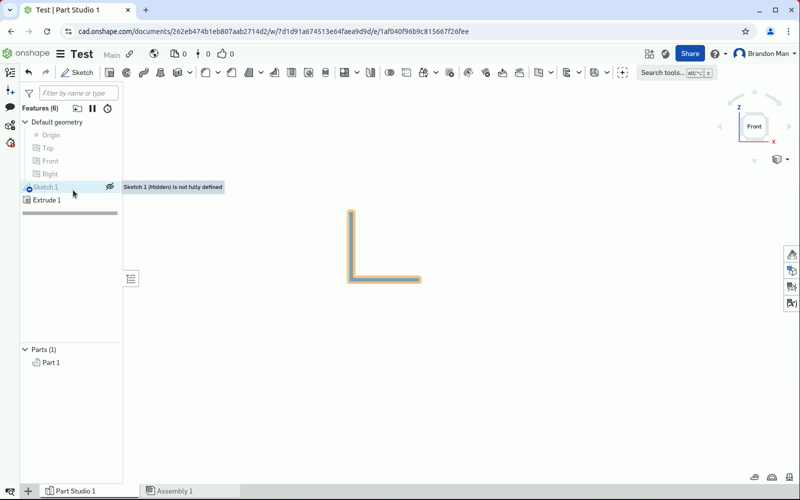
click(73, 189)
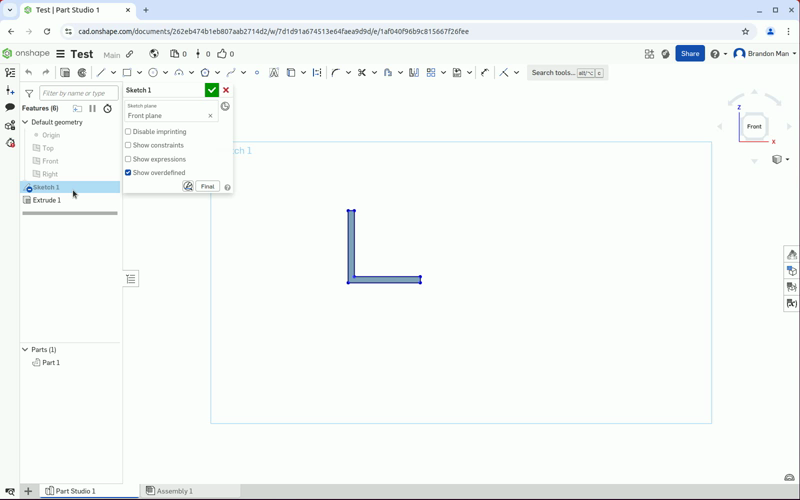
mouse_move(229, 92)
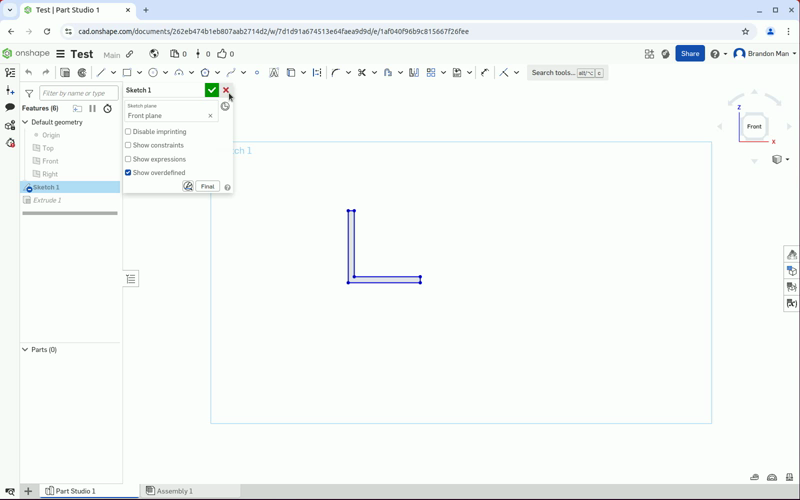
click(229, 92)
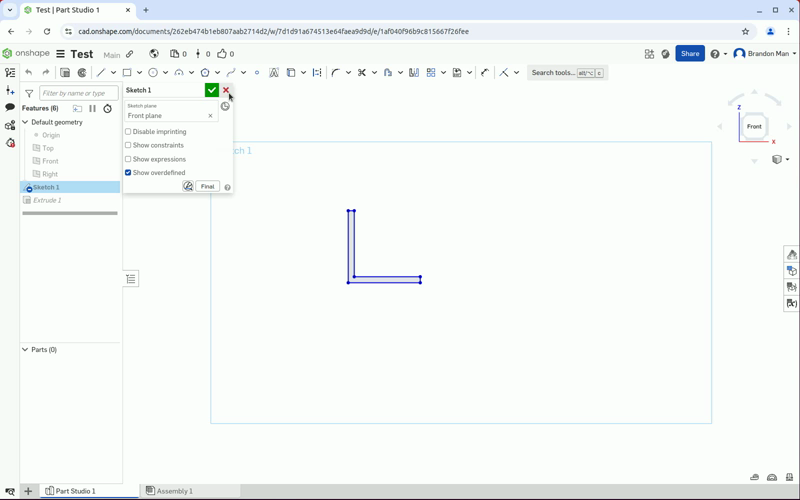
key(shift+s)
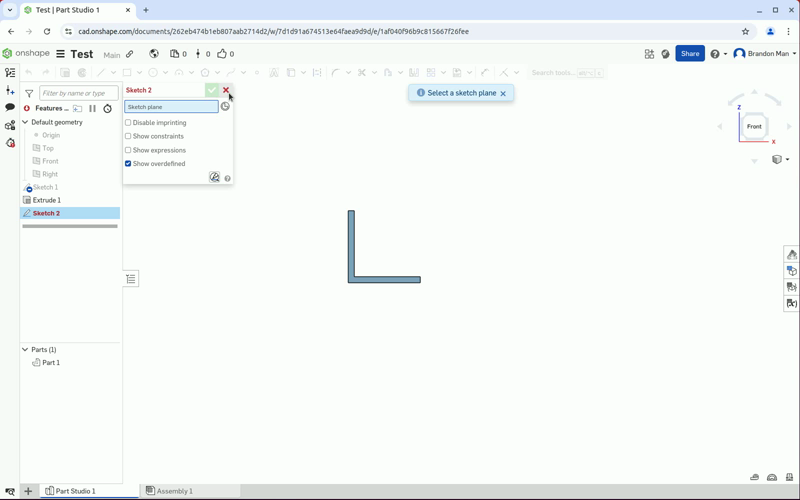
mouse_move(73, 163)
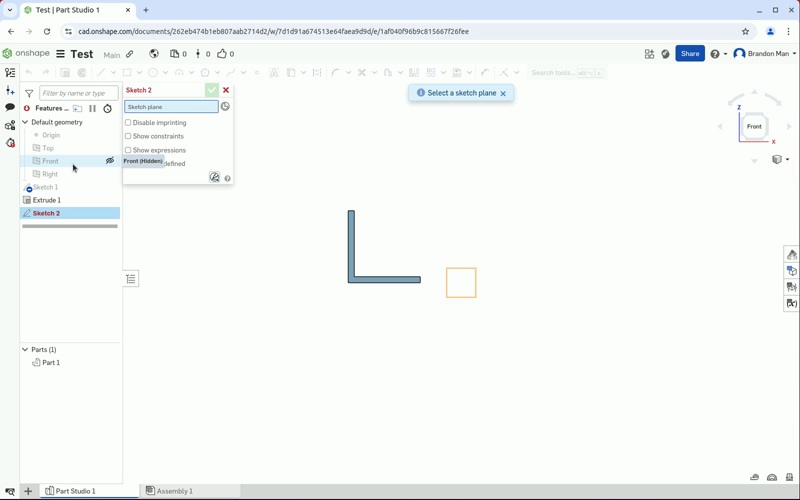
click(73, 163)
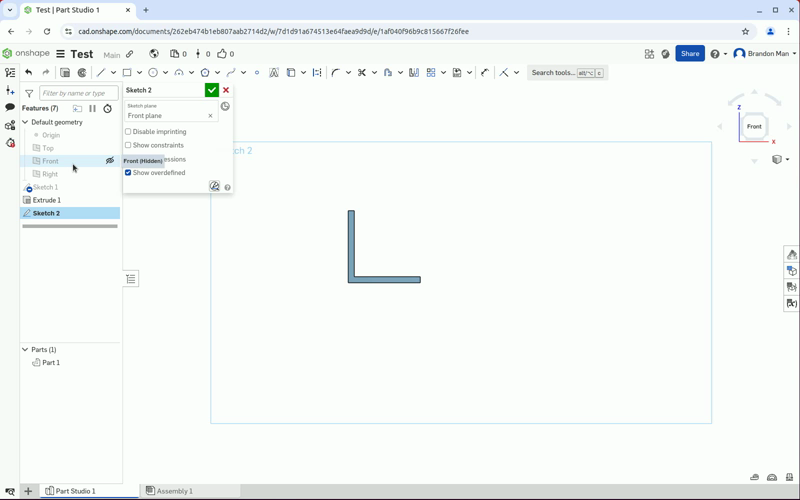
mouse_move(73, 352)
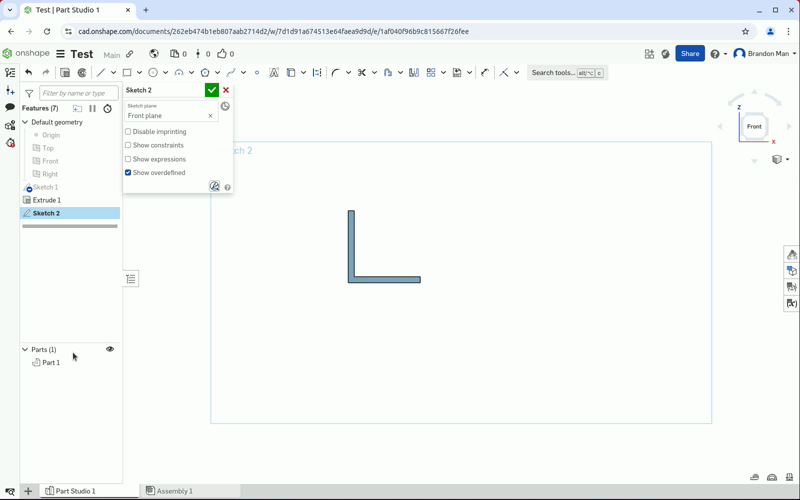
key(y)
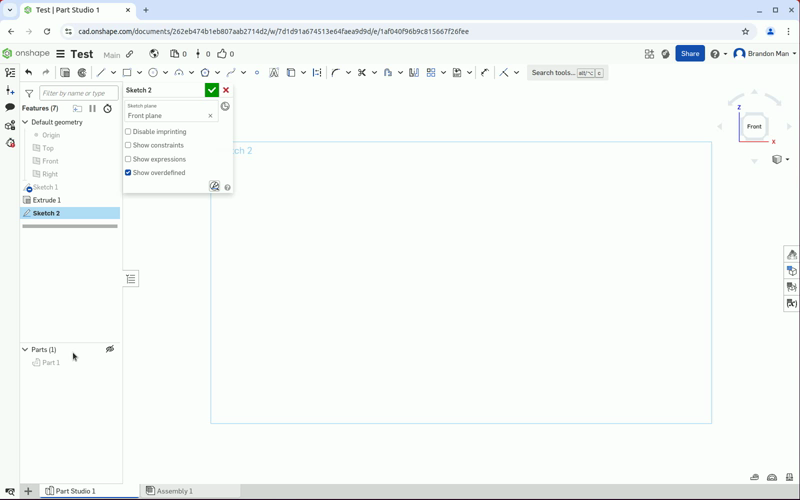
key(l)
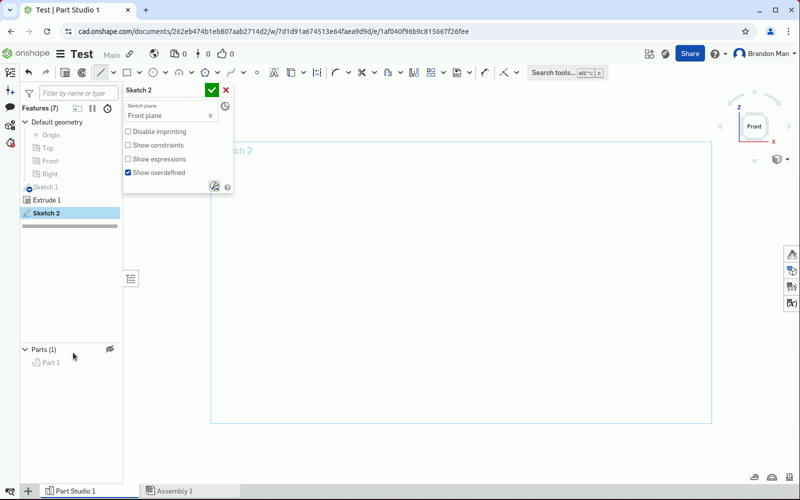
key_down(shift)
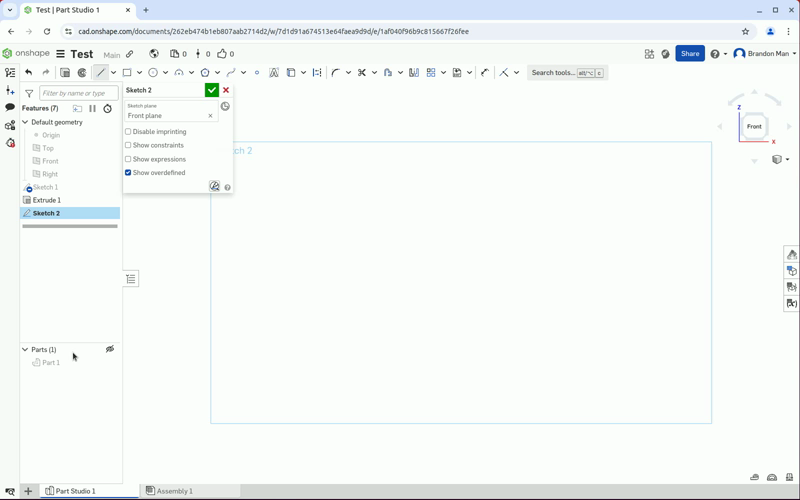
mouse_move(353, 276)
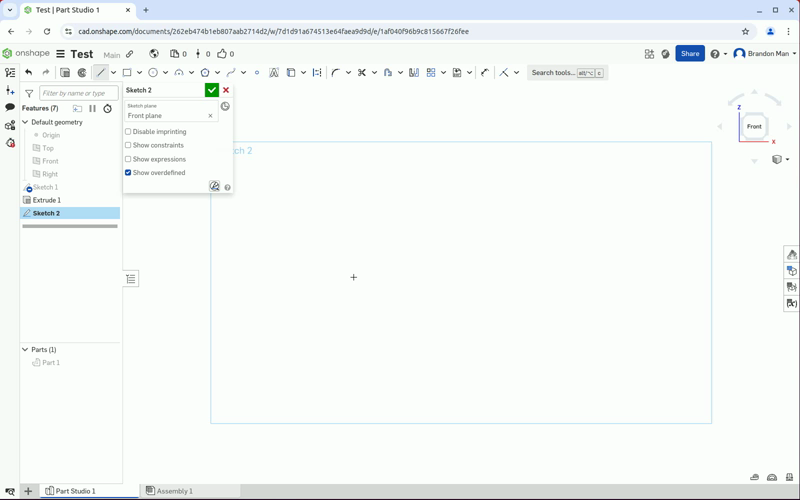
click(353, 276)
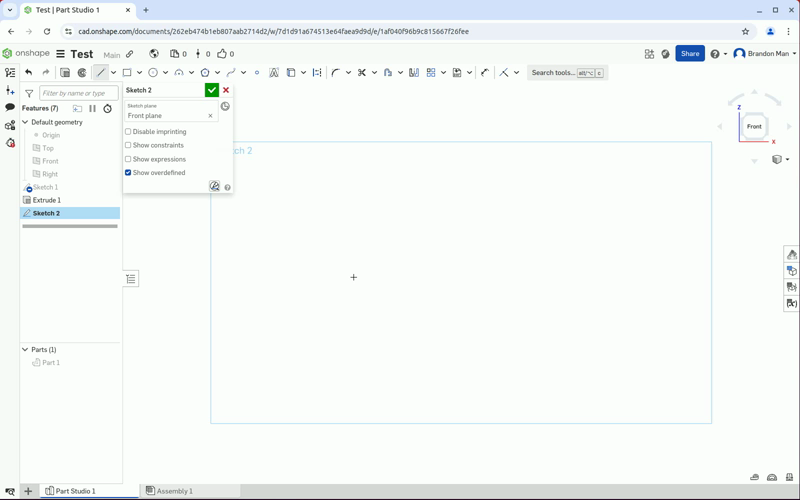
key_up(shift)
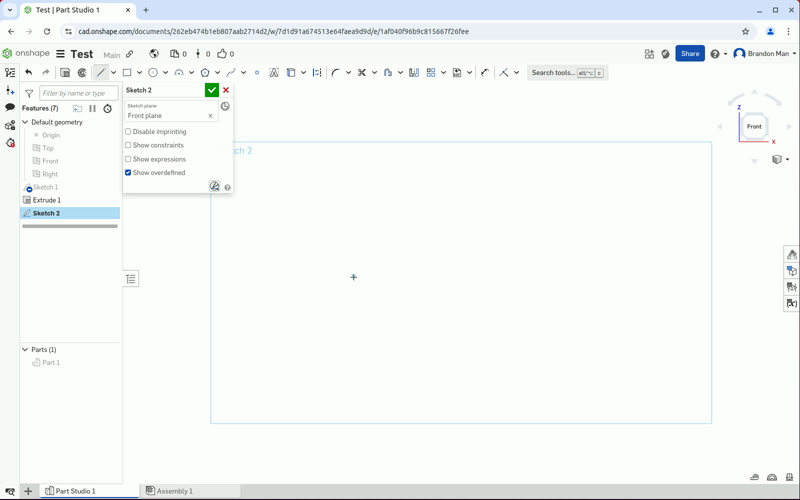
key_down(shift)
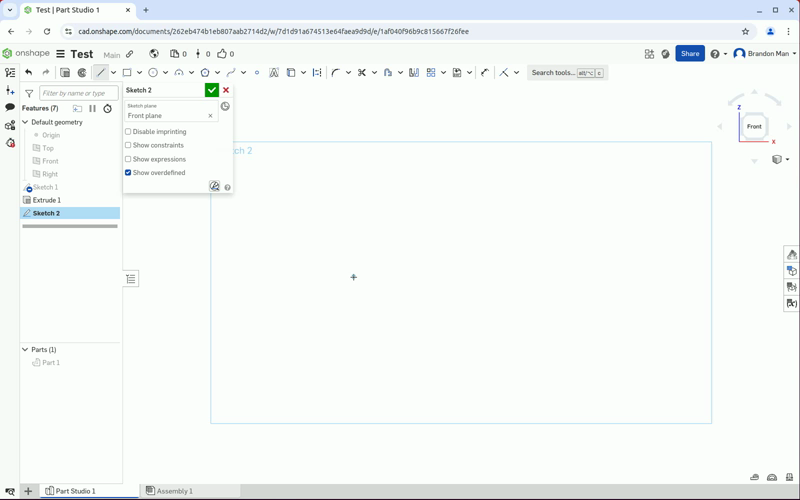
mouse_move(419, 277)
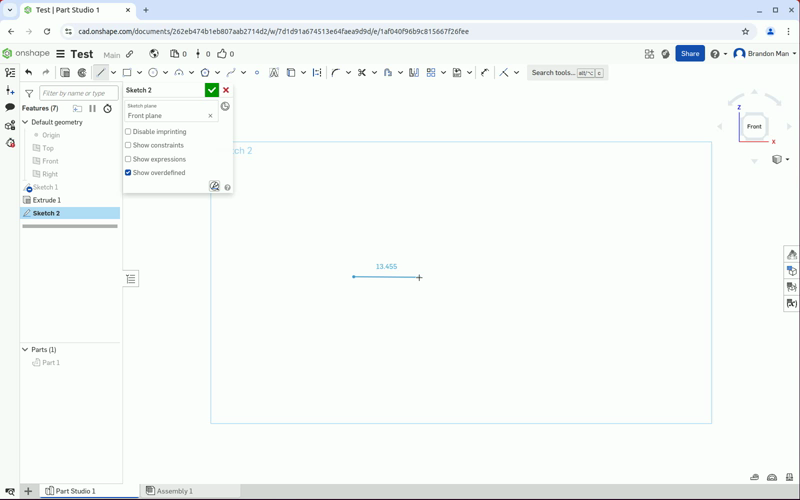
click(419, 277)
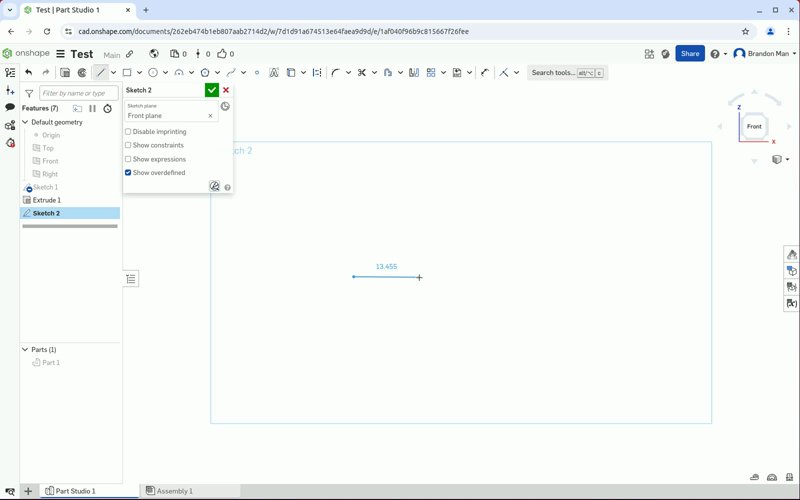
key_up(shift)
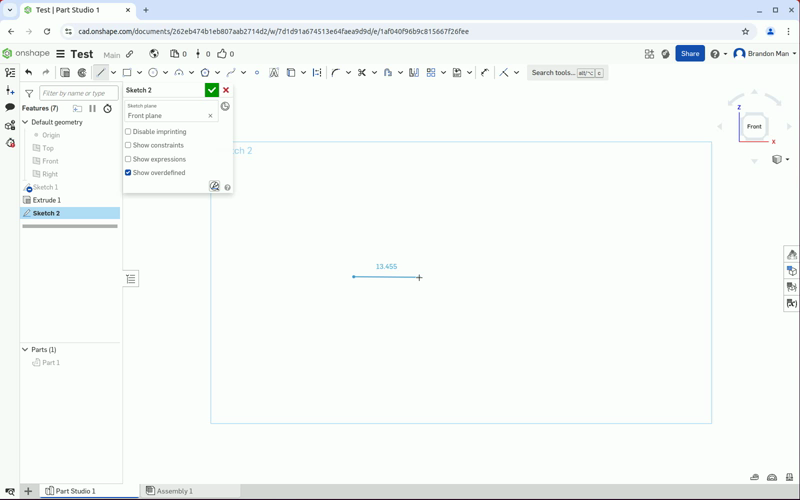
key_down(shift)
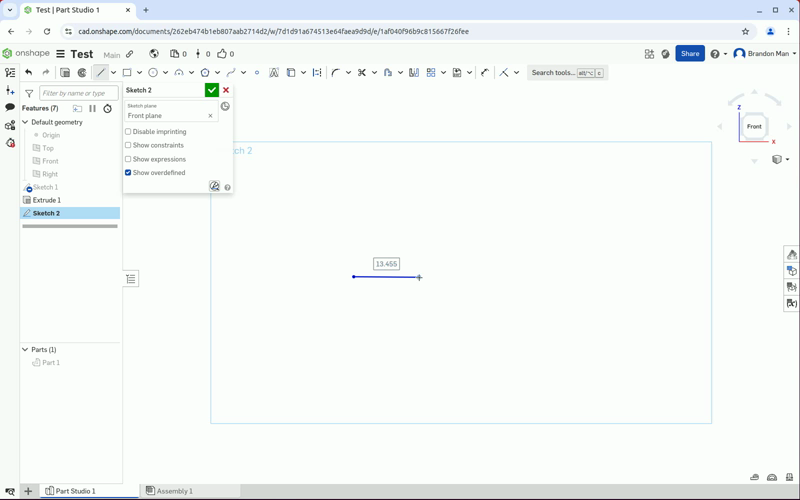
mouse_move(449, 277)
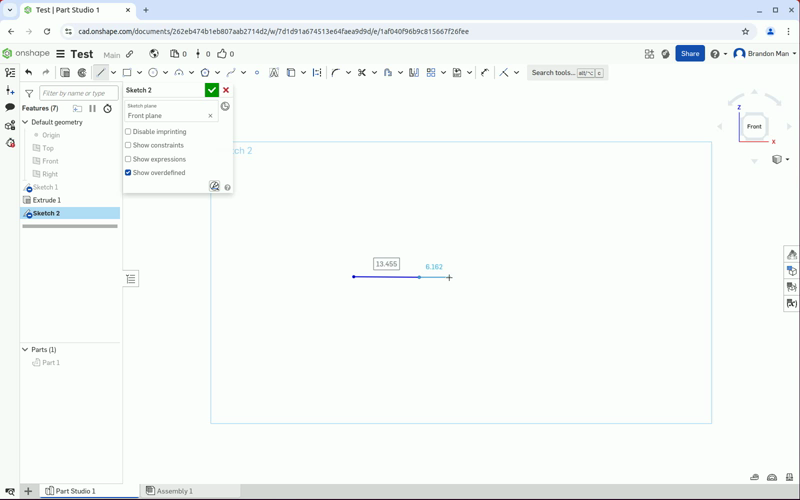
mouse_move(419, 282)
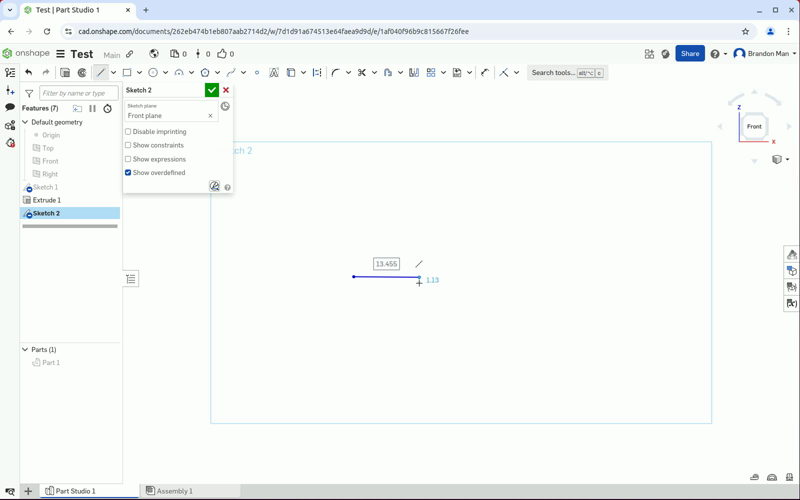
scroll(6)
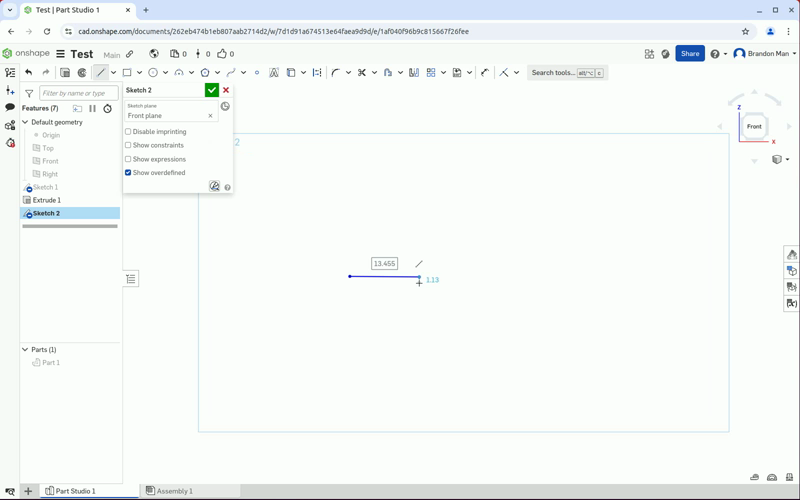
scroll(6)
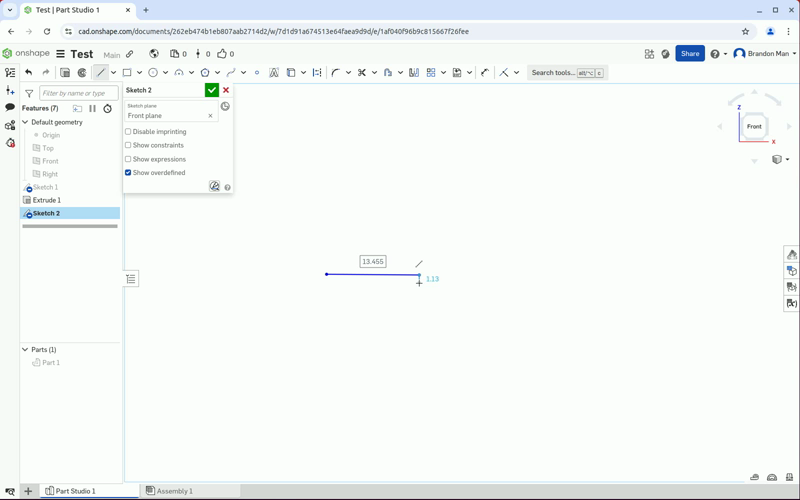
scroll(6)
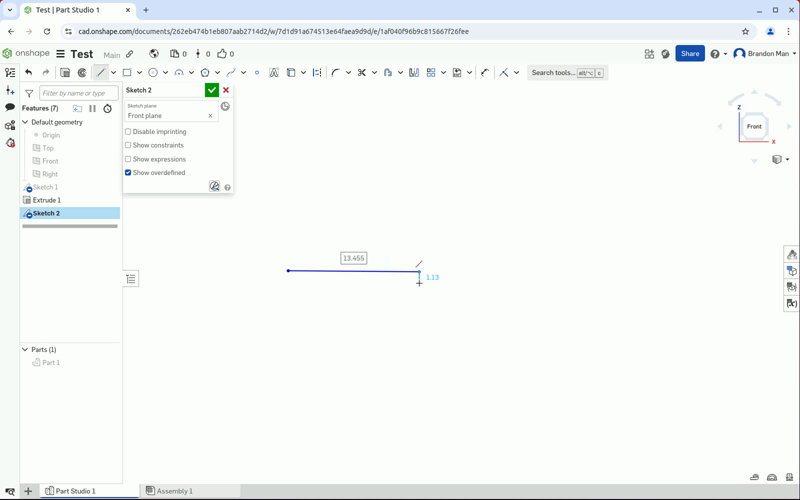
scroll(6)
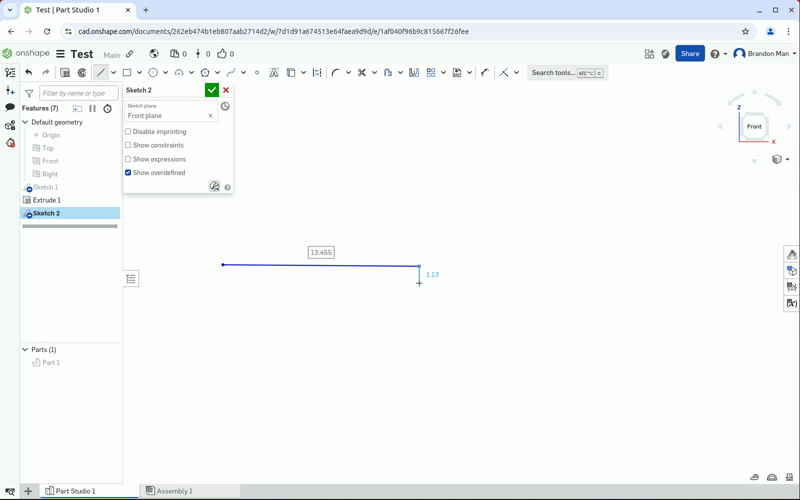
scroll(6)
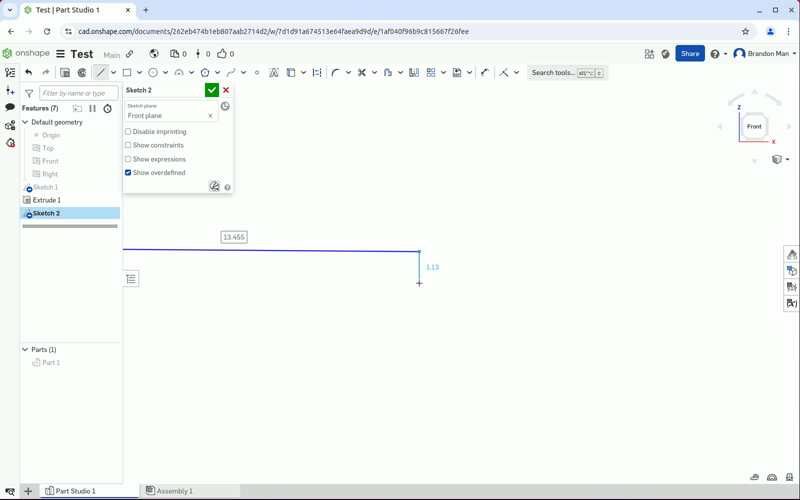
scroll(6)
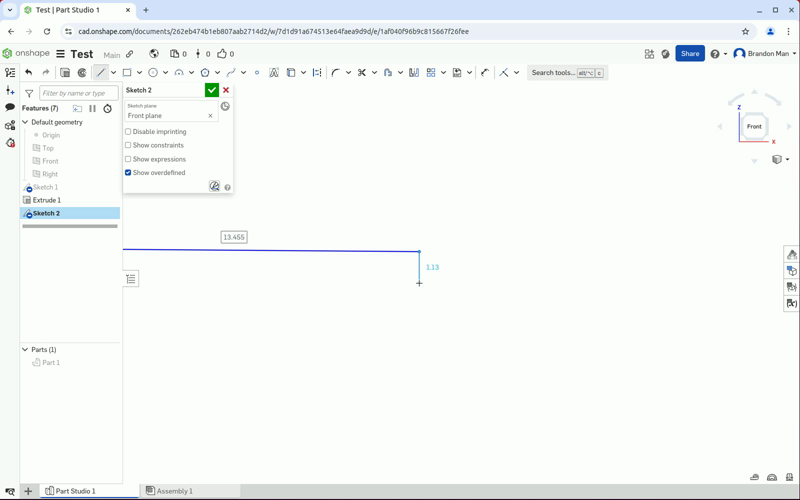
scroll(6)
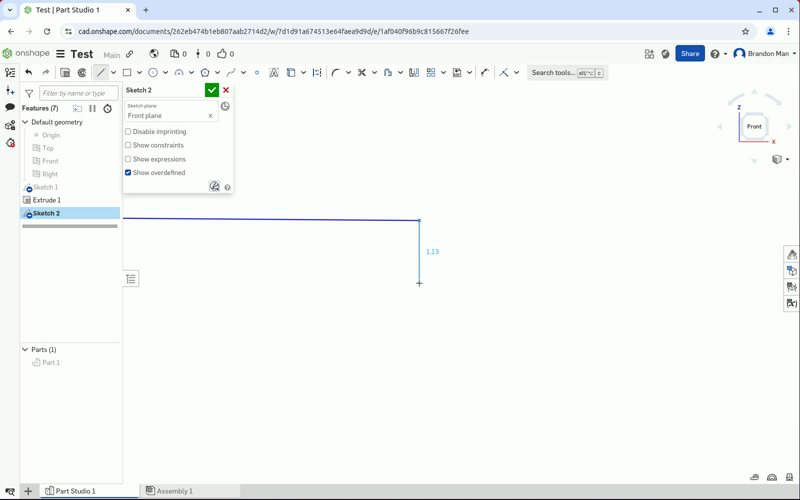
click(419, 282)
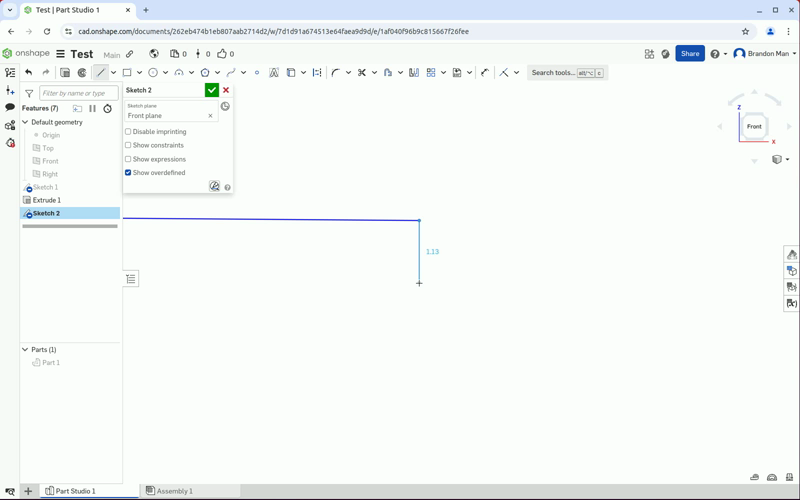
scroll(-6)
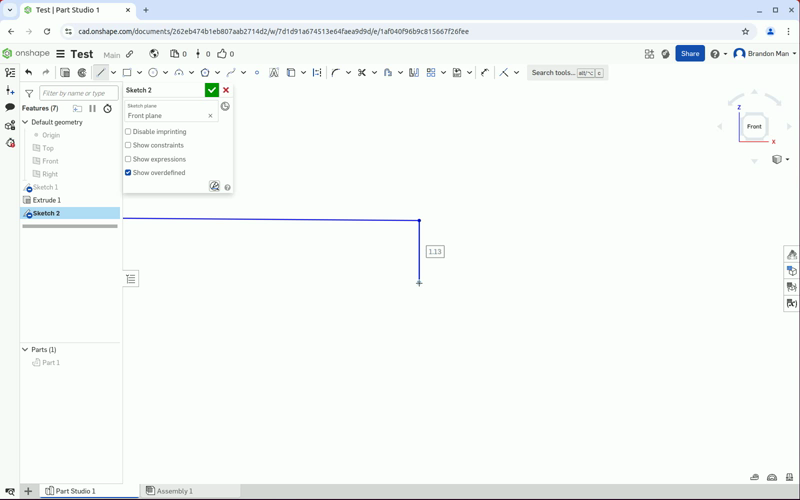
scroll(-6)
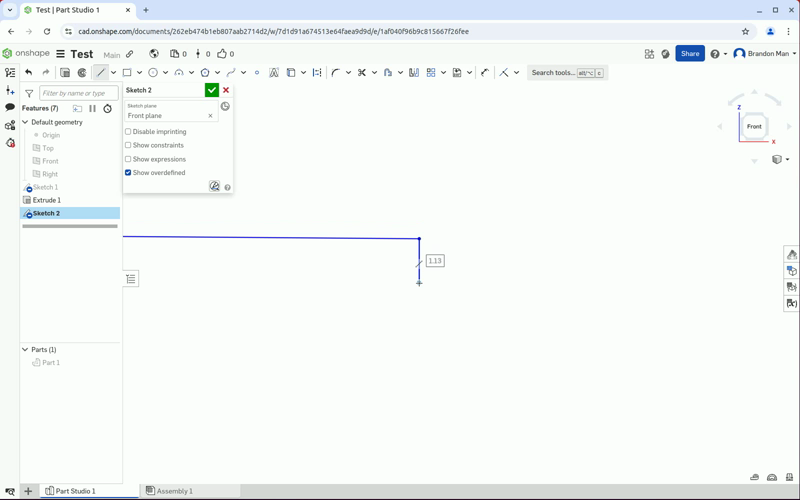
scroll(-6)
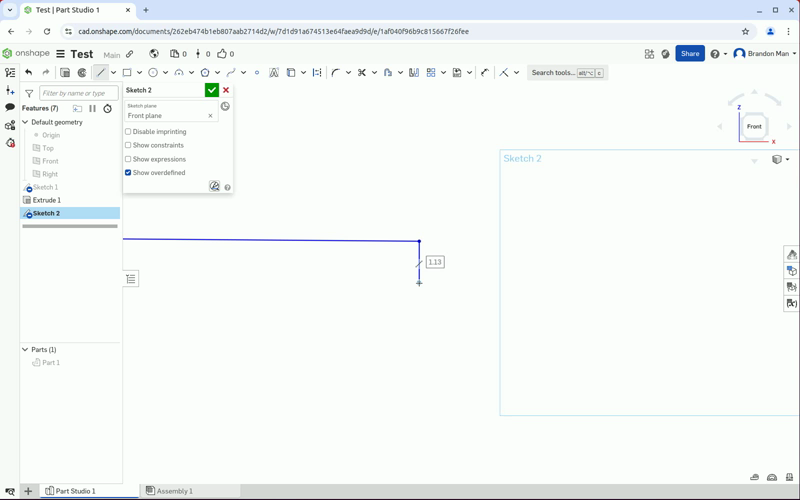
scroll(-6)
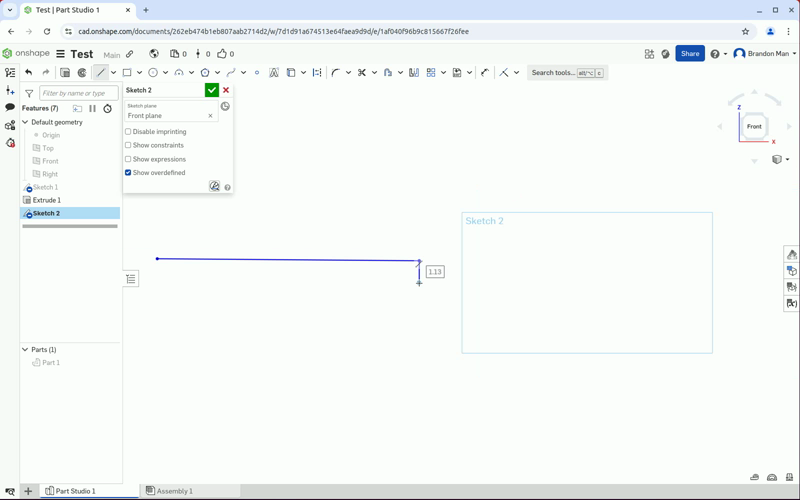
scroll(-6)
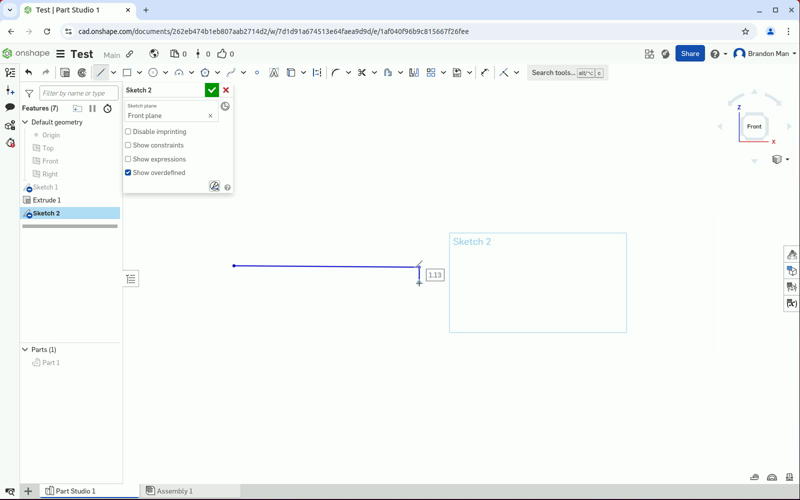
scroll(-6)
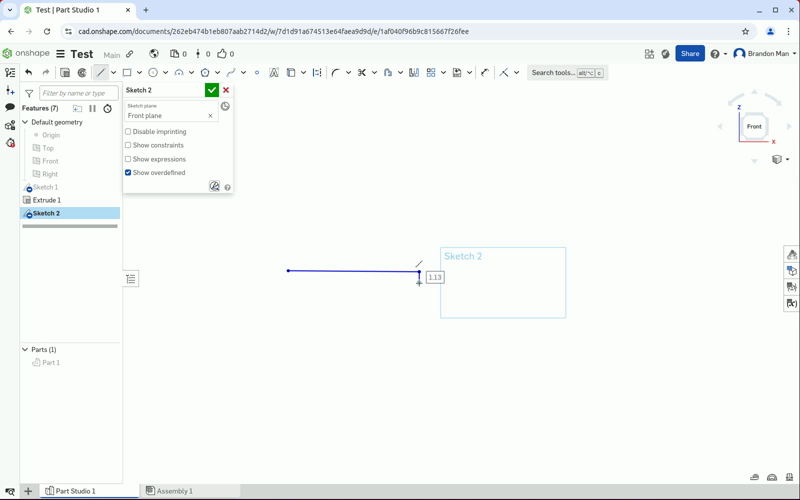
scroll(-6)
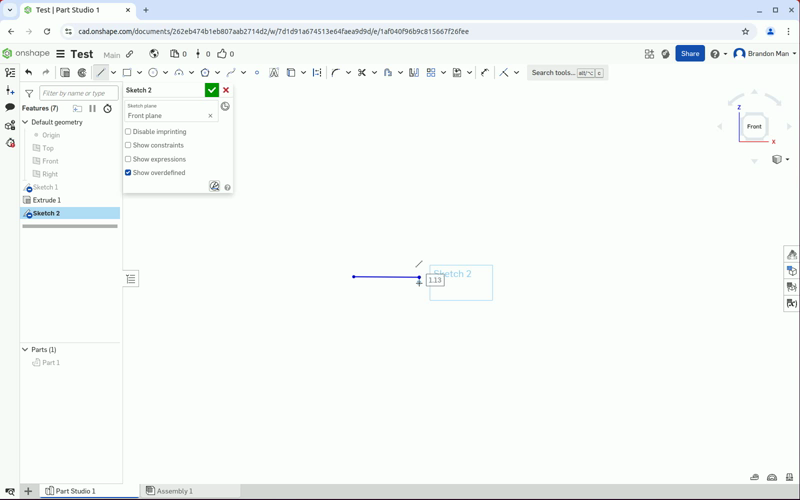
key_up(shift)
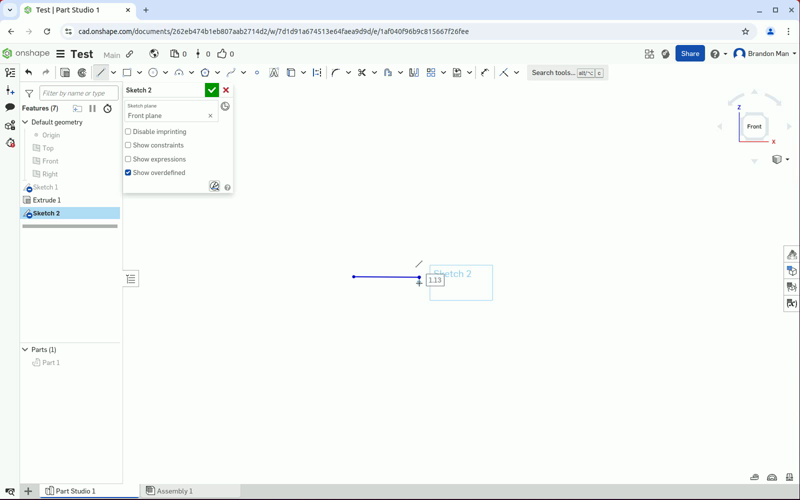
key_down(shift)
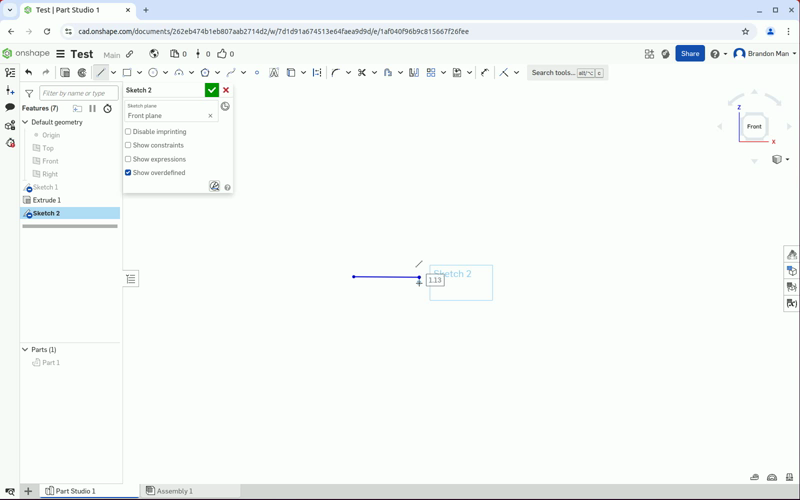
mouse_move(449, 282)
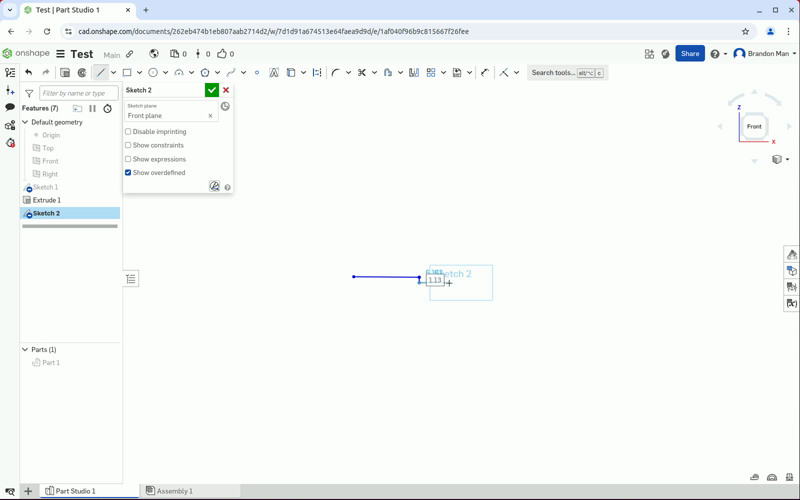
mouse_move(460, 282)
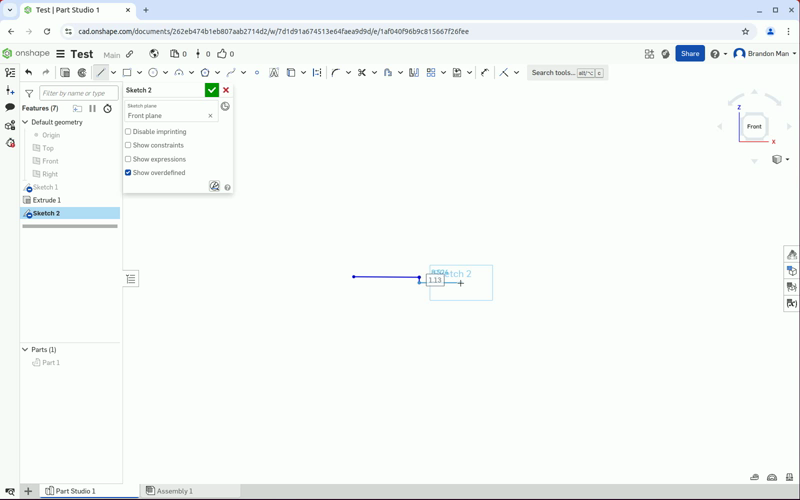
click(460, 282)
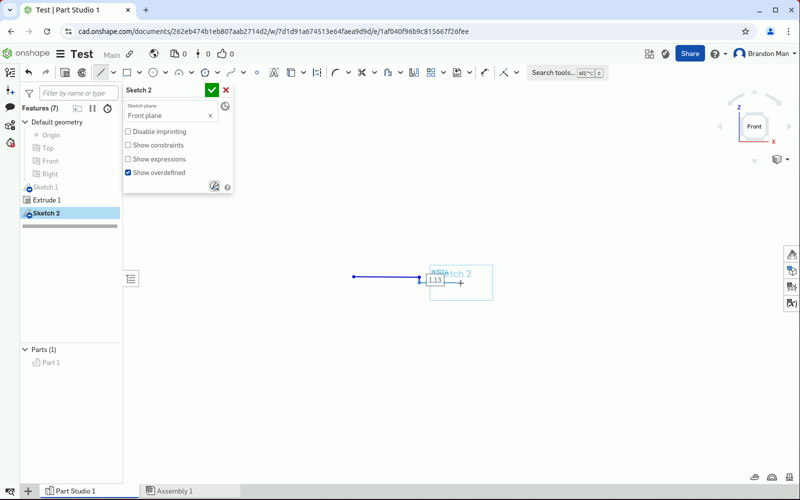
key_up(shift)
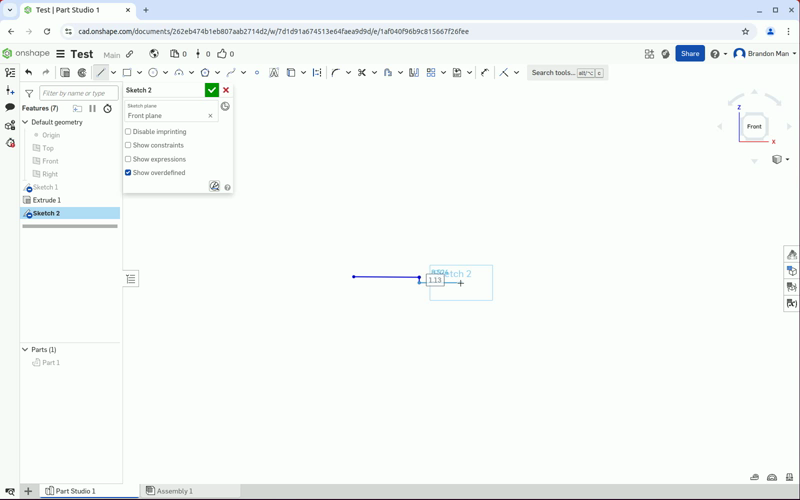
key_down(shift)
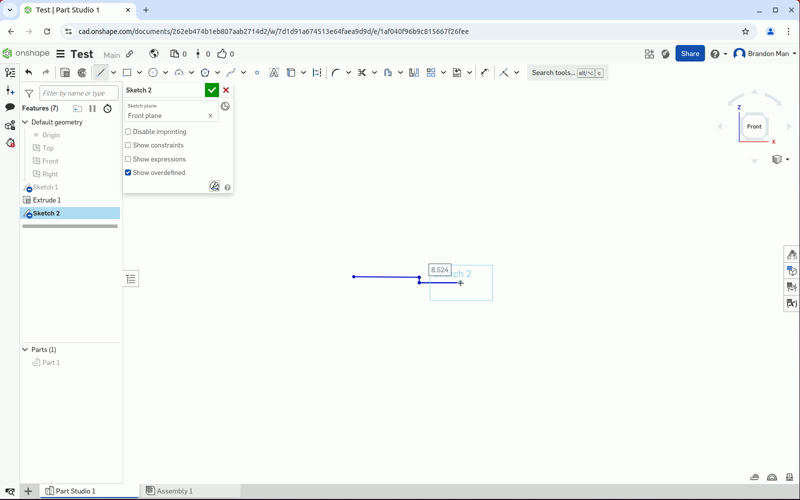
mouse_move(460, 211)
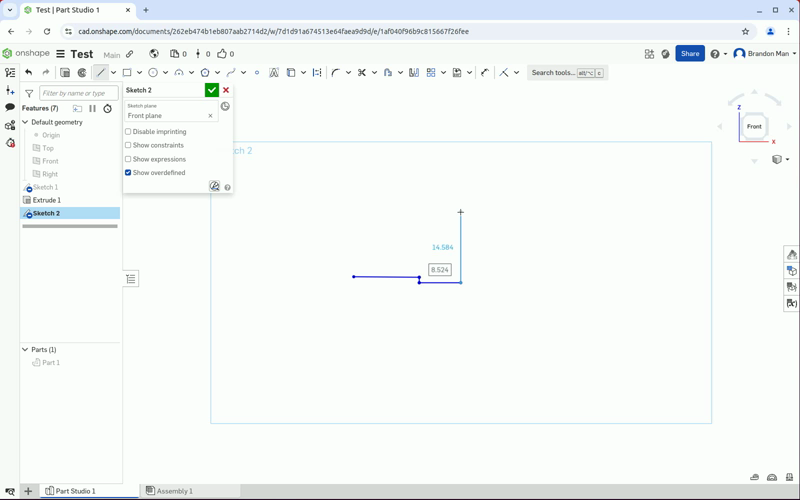
click(460, 211)
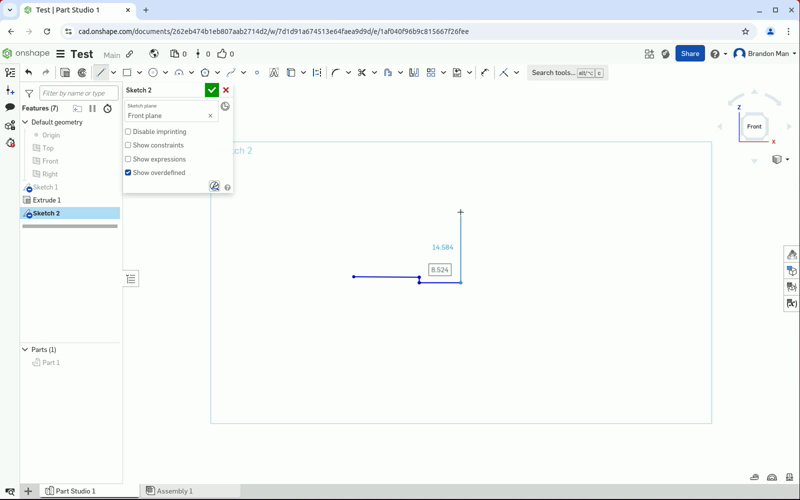
key_up(shift)
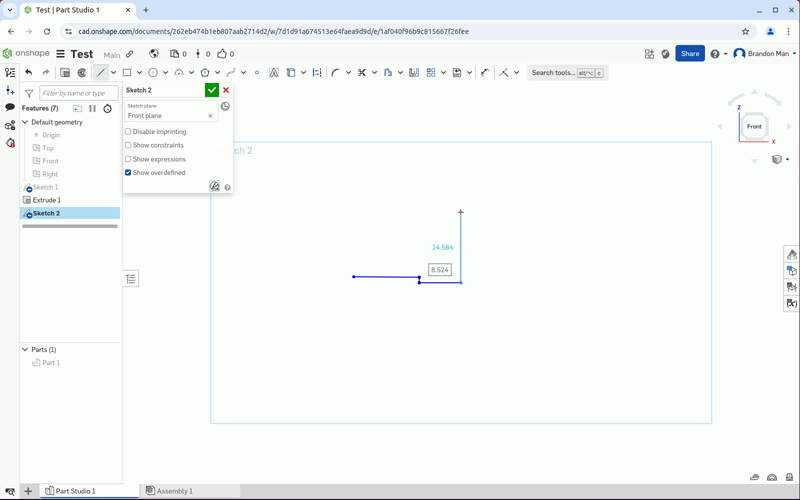
key_down(shift)
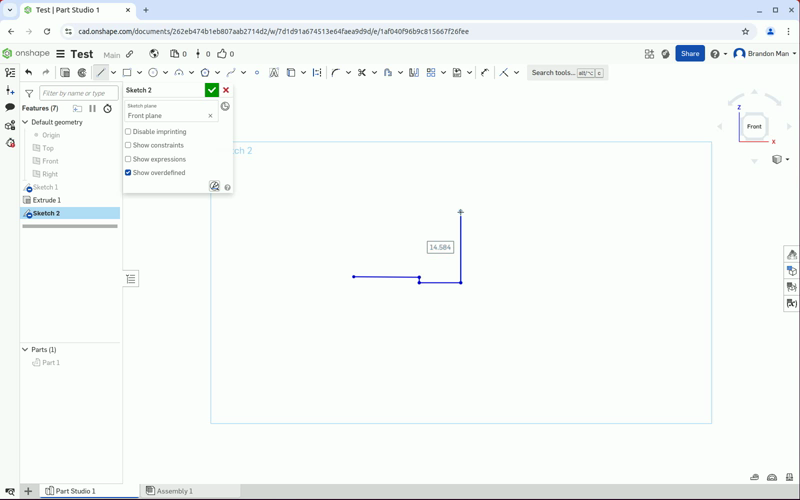
mouse_move(353, 211)
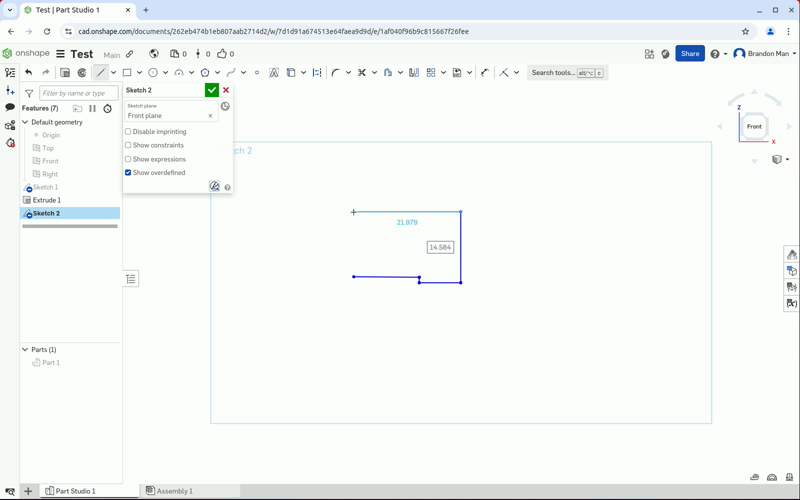
click(353, 211)
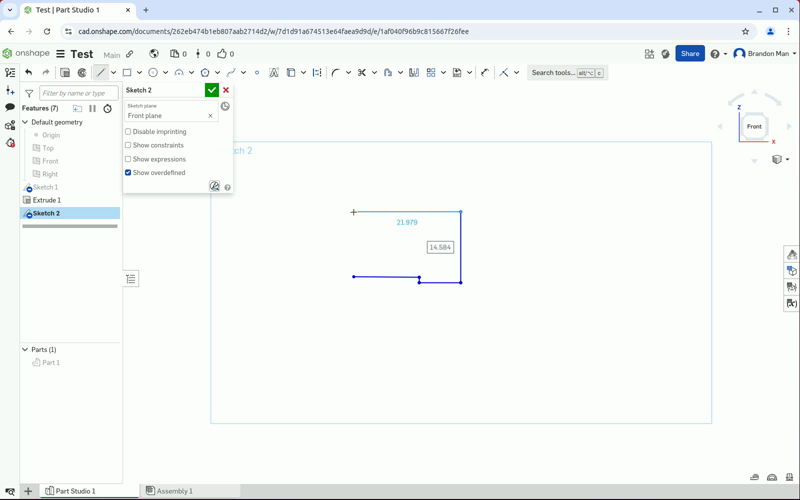
key_up(shift)
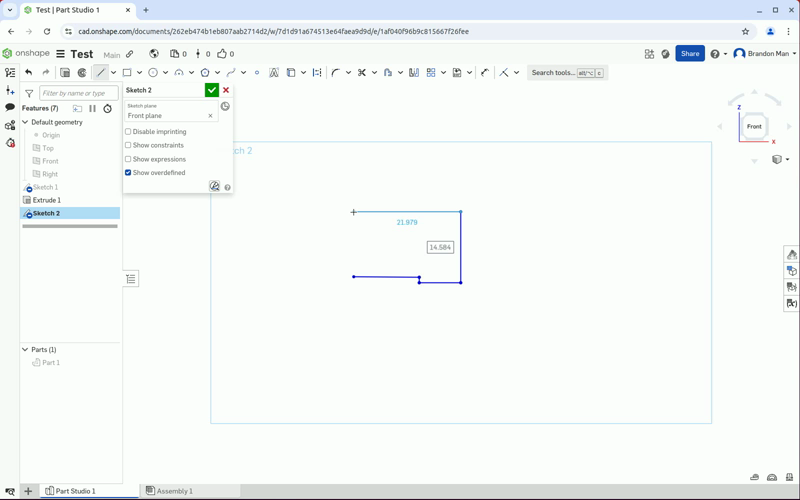
key_down(shift)
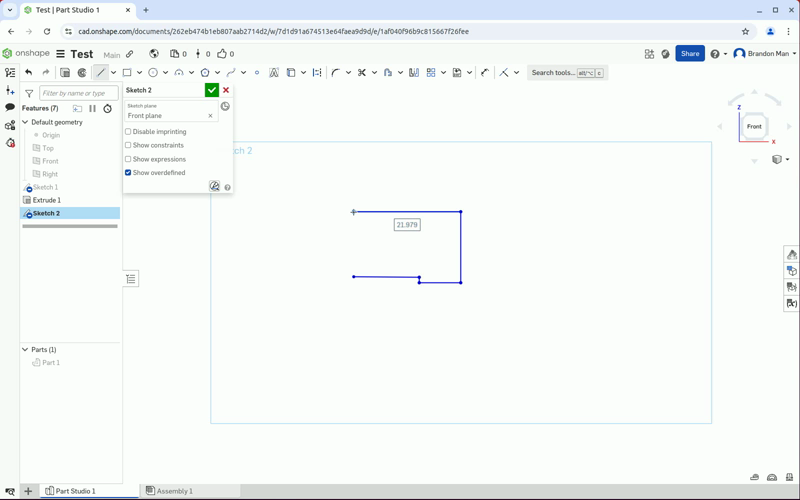
mouse_move(353, 276)
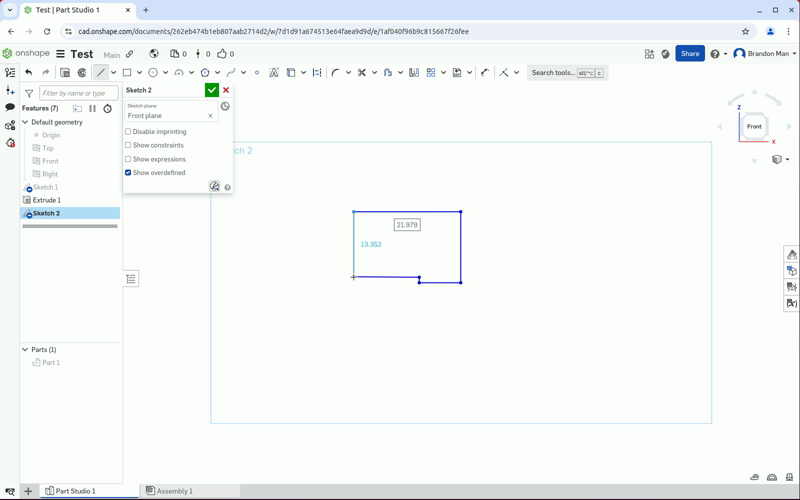
key_up(shift)
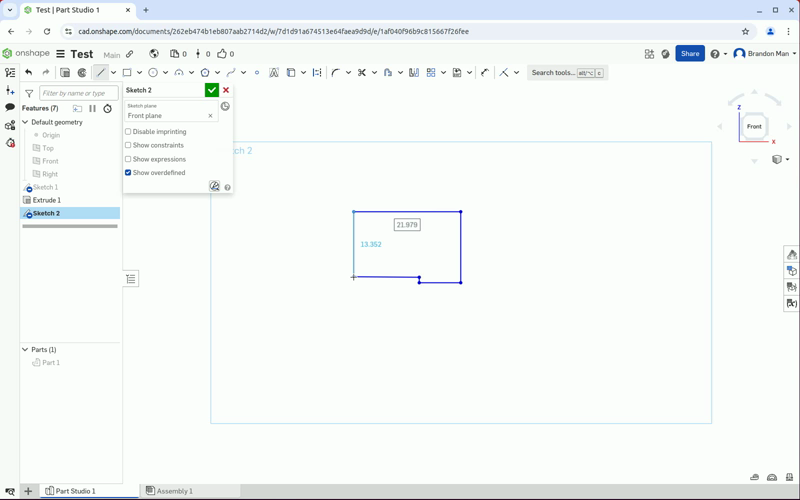
click(353, 276)
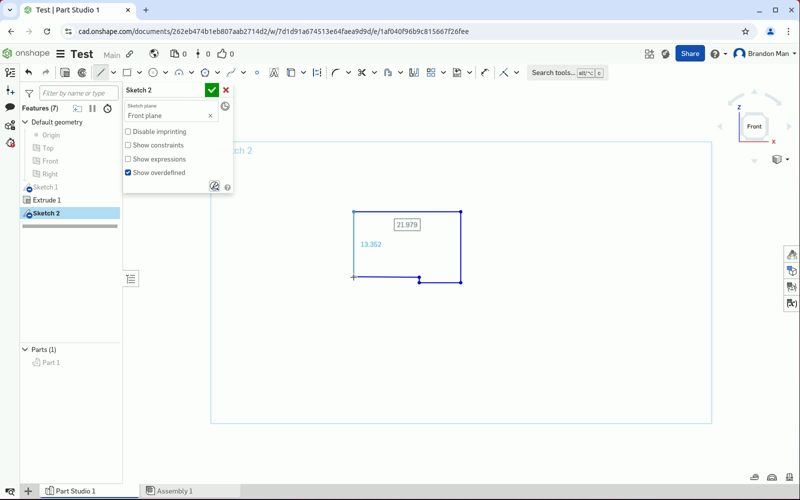
key(esc)
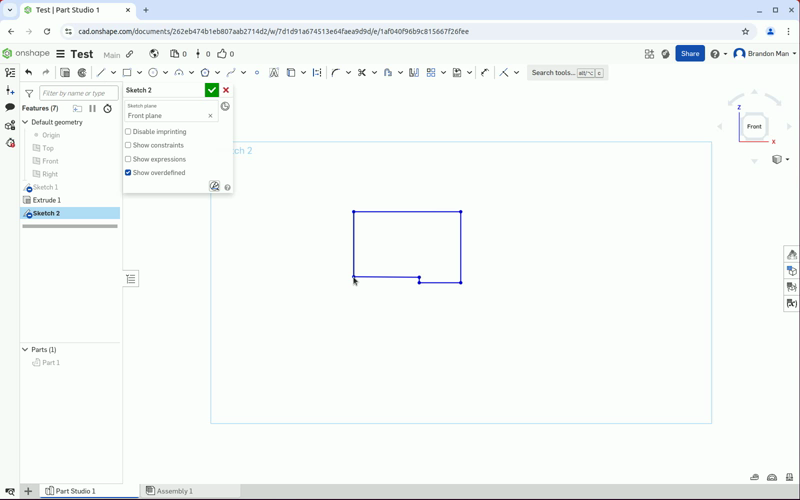
mouse_move(439, 235)
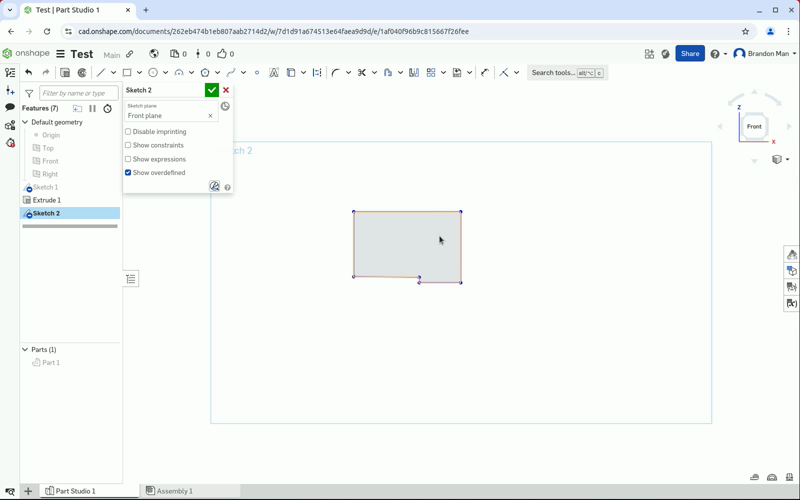
click(439, 235)
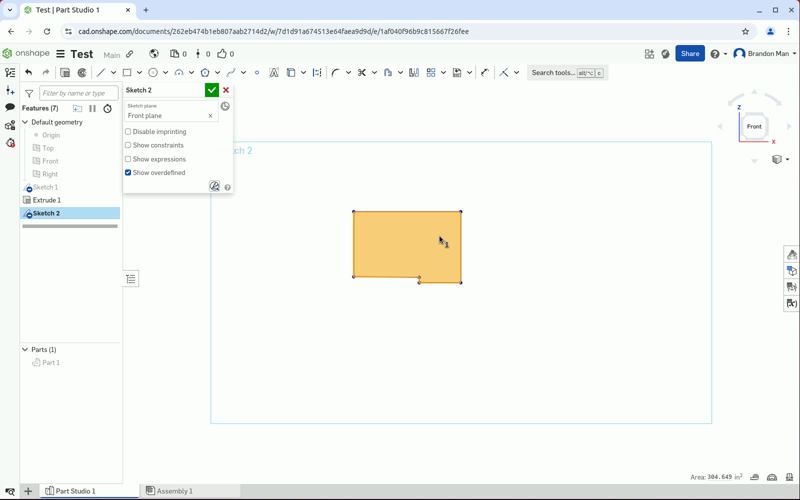
mouse_move(73, 352)
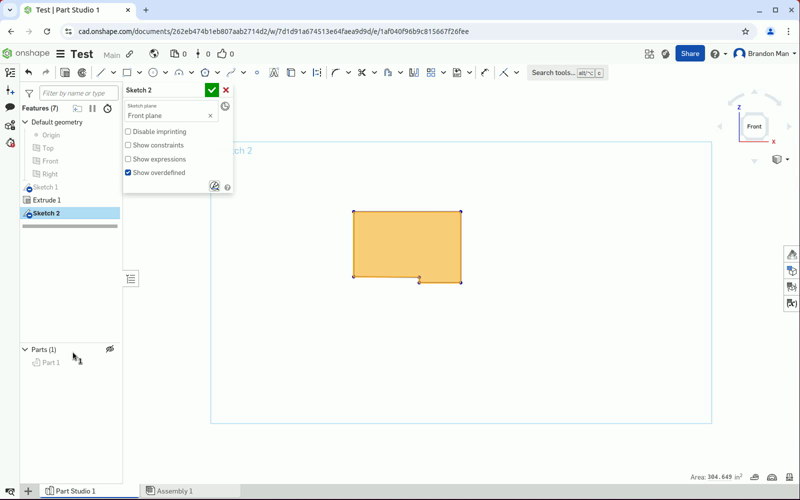
key(shift+y)
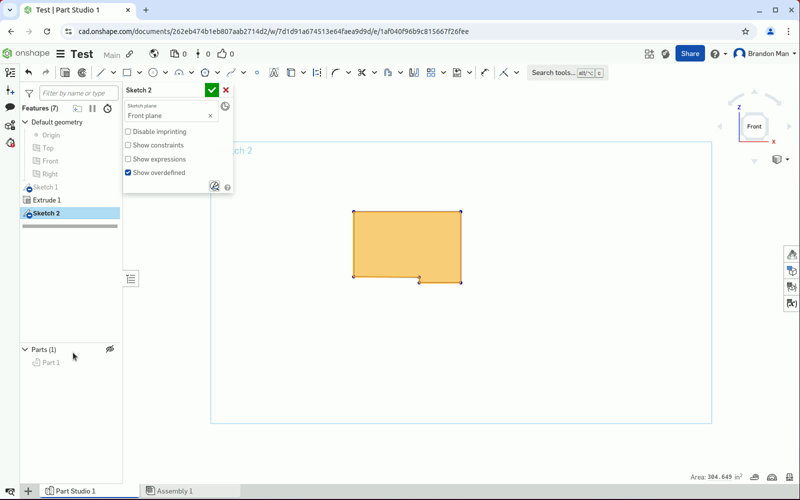
key(shift+e)
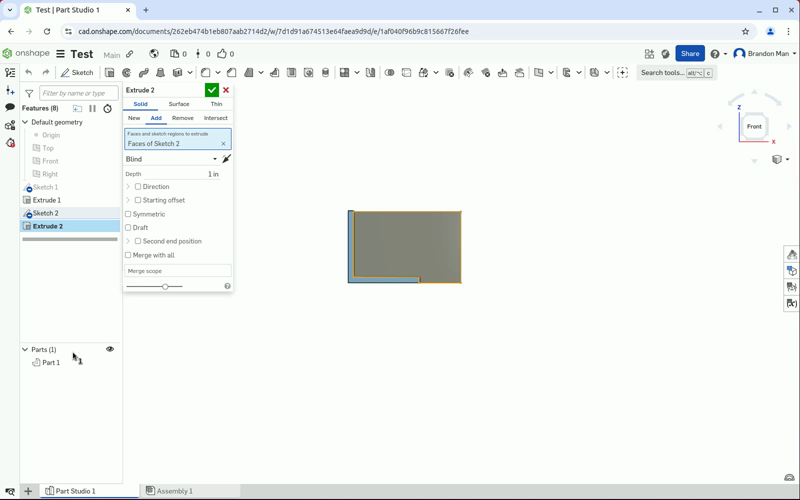
mouse_move(143, 106)
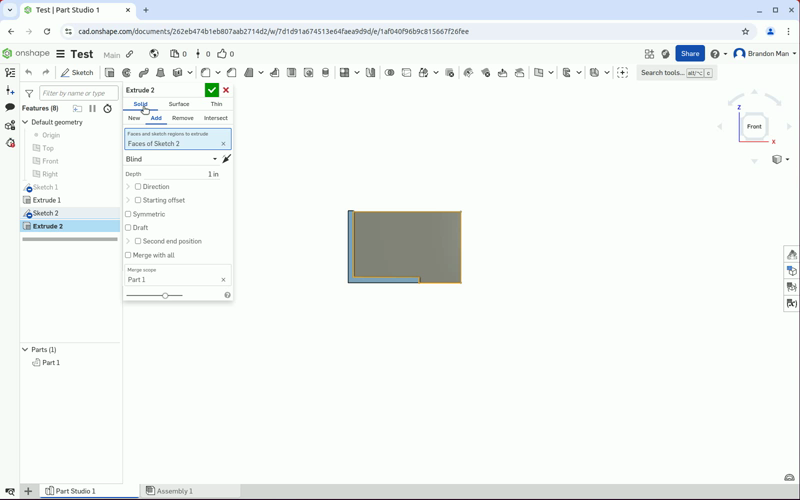
click(143, 106)
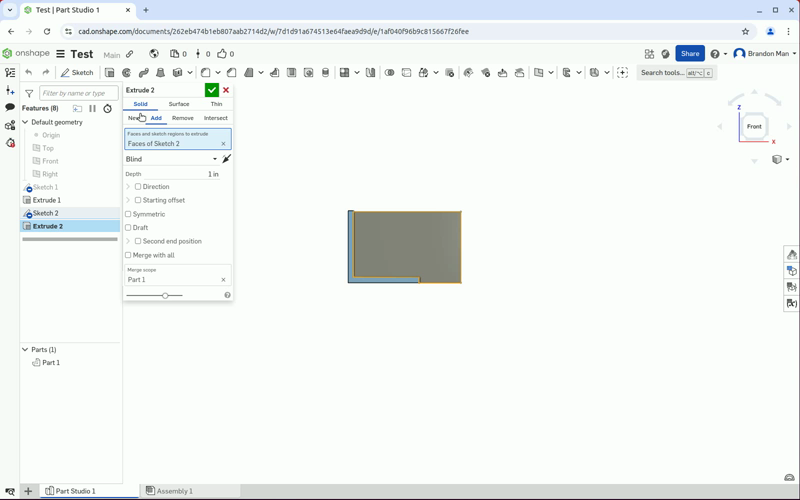
mouse_move(137, 120)
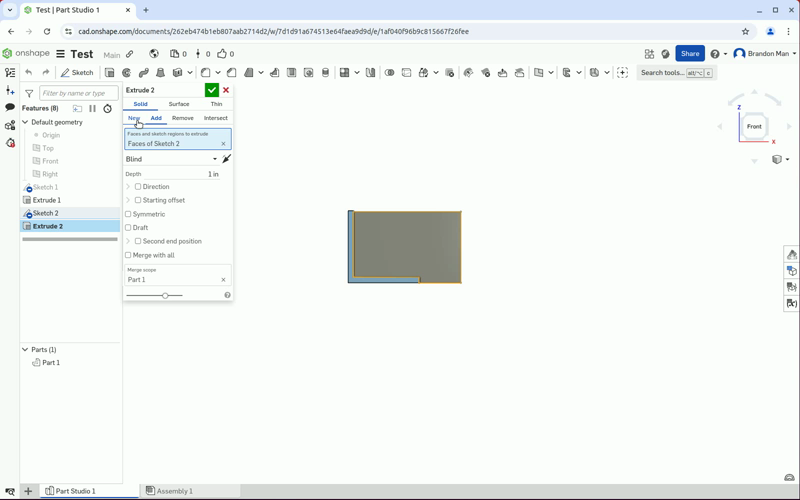
click(137, 120)
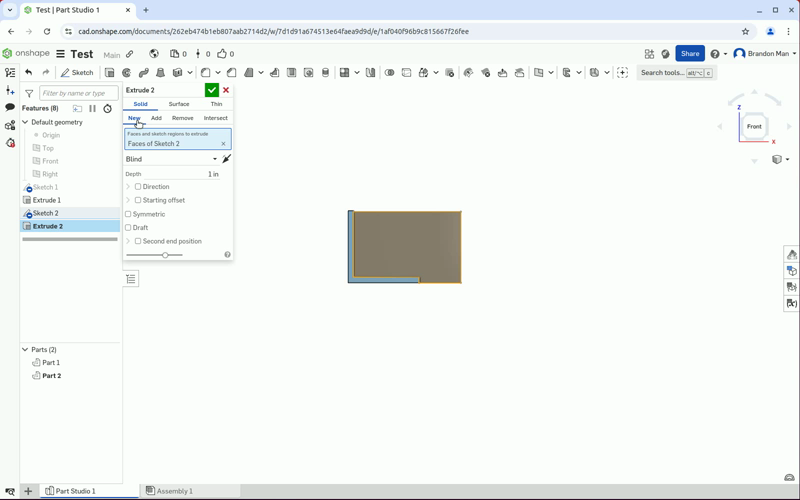
key(tab, 4)
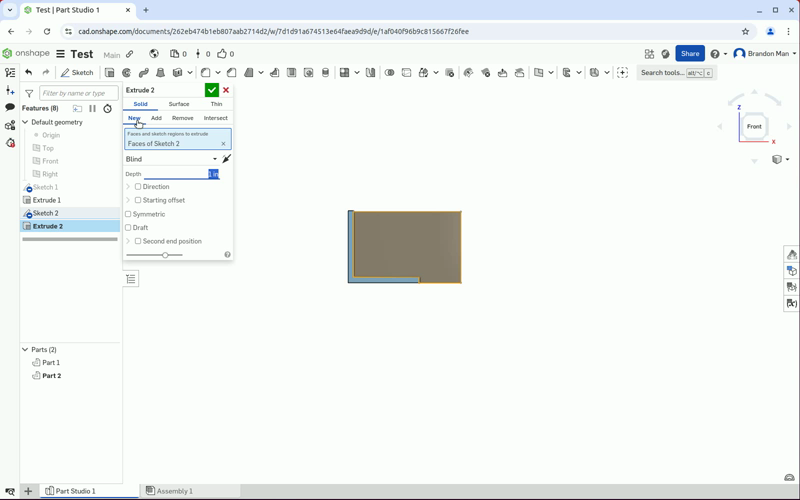
text(9.628)
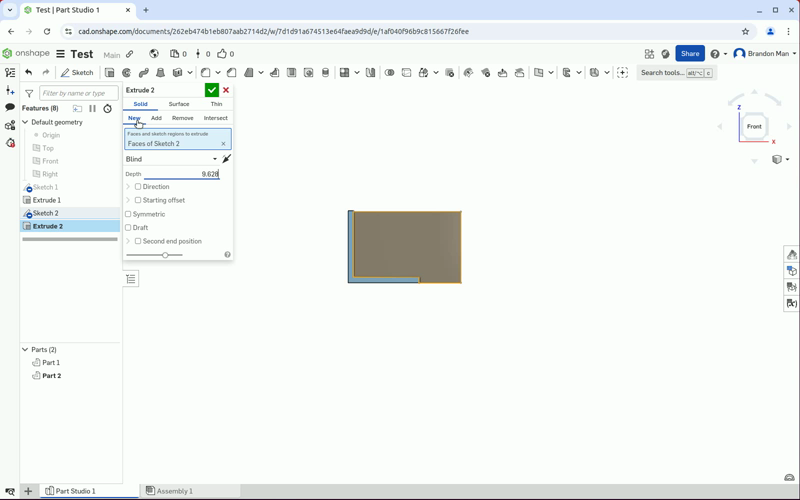
key(enter)
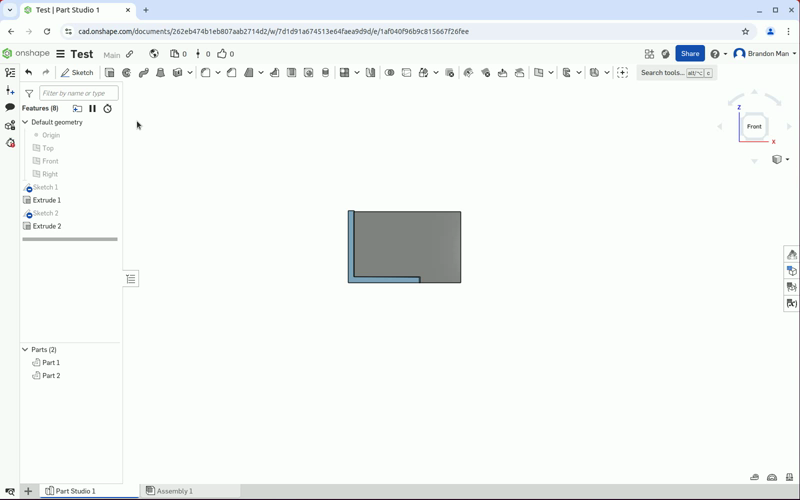
key(shift+h)
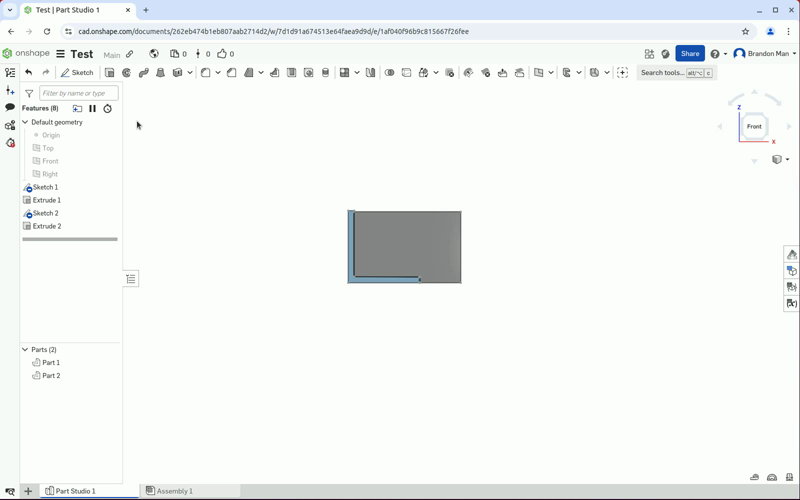
key(shift+h)
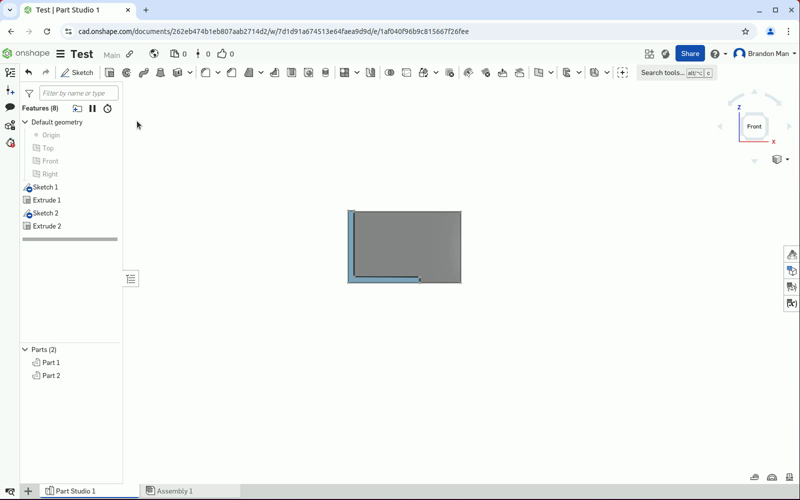
key(shift+7)
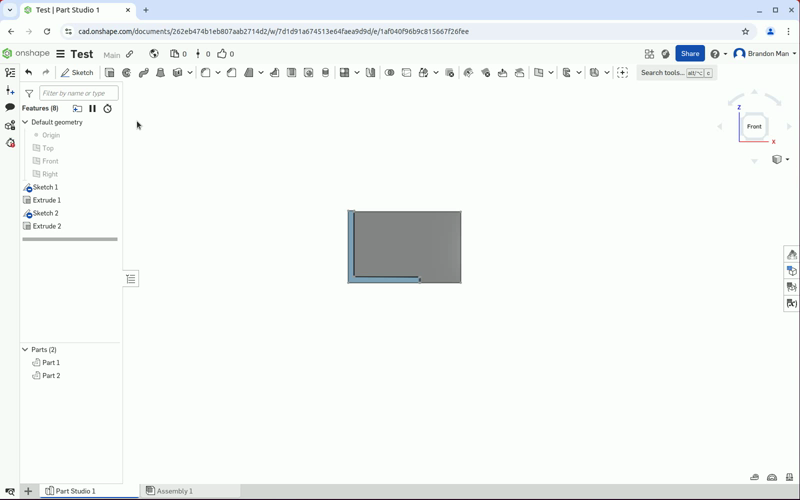
key(left, 2)
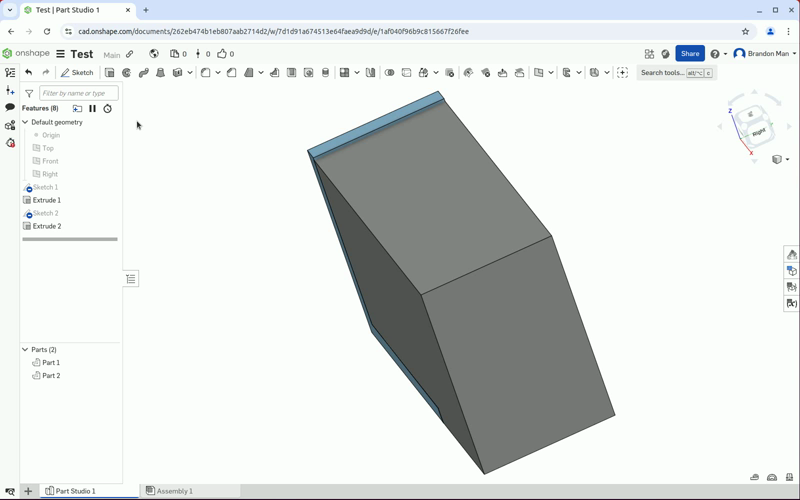
key(down, 2)
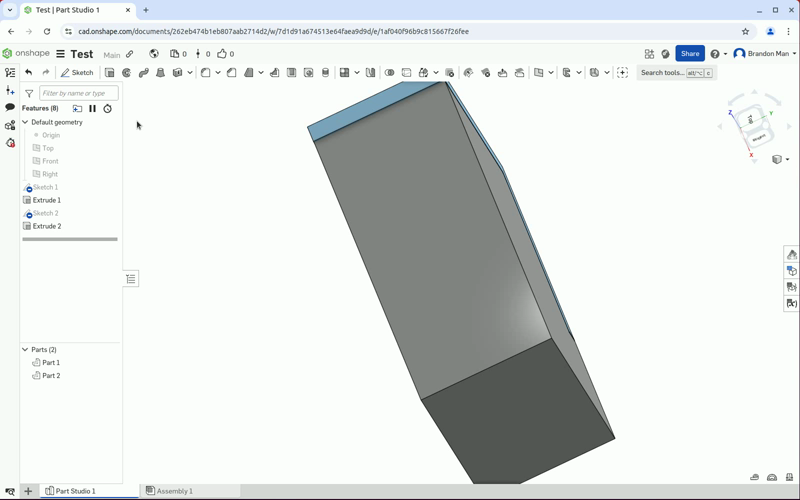
key(up, 2)
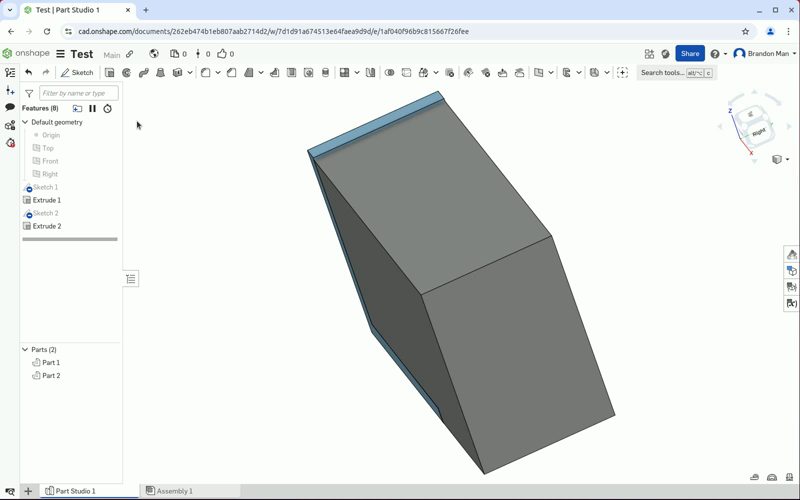
key(right, 2)
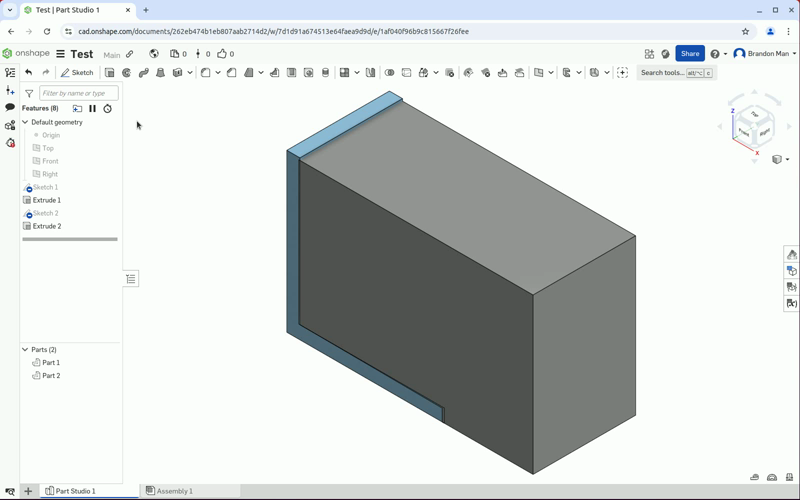
mouse_move(73, 189)
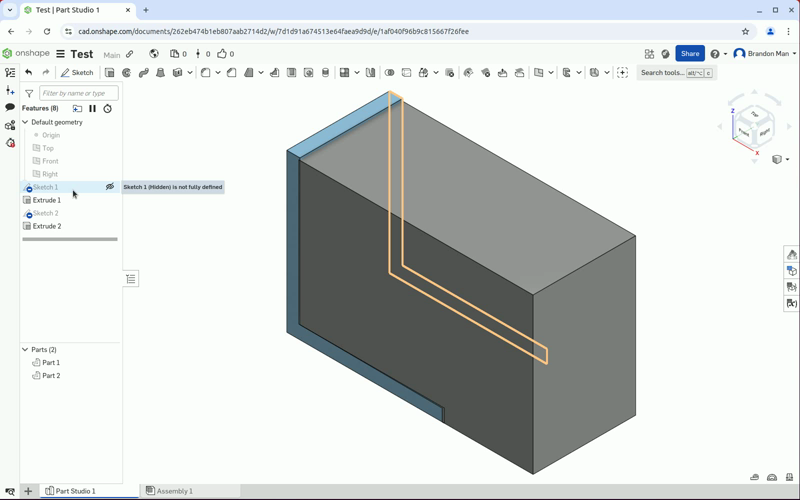
click(73, 189)